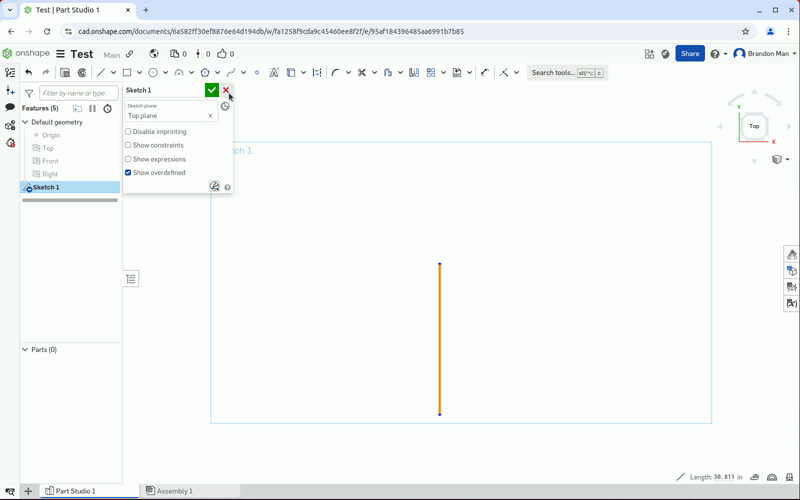
key(shift+h)
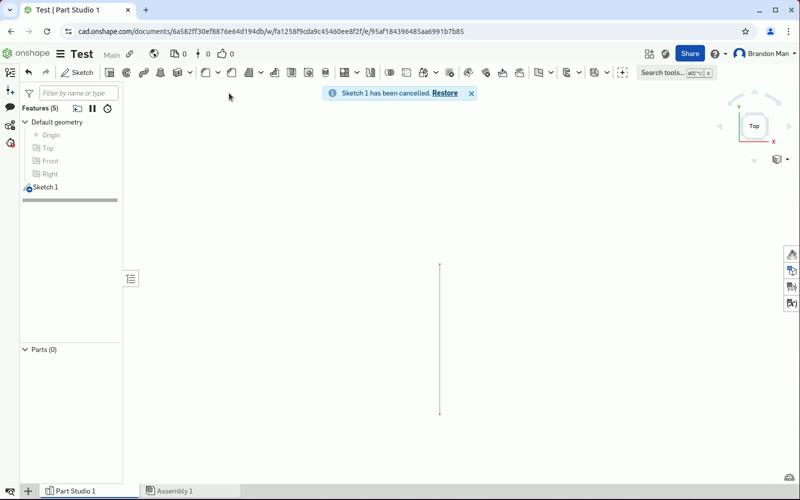
key(shift+s)
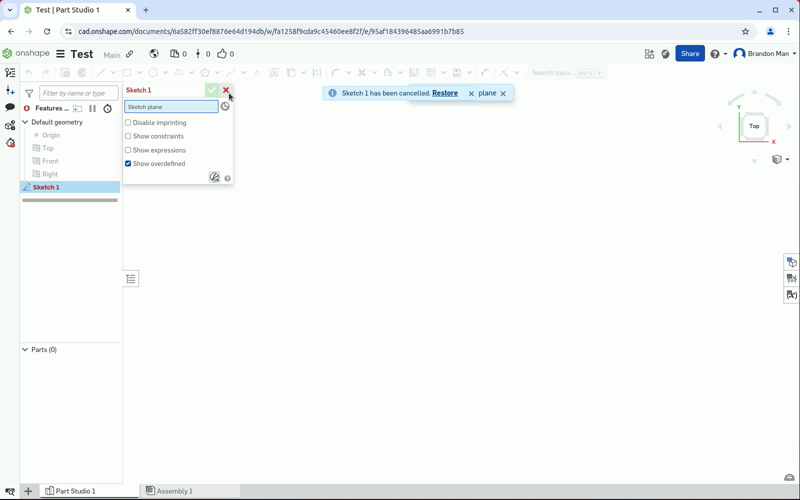
mouse_move(73, 150)
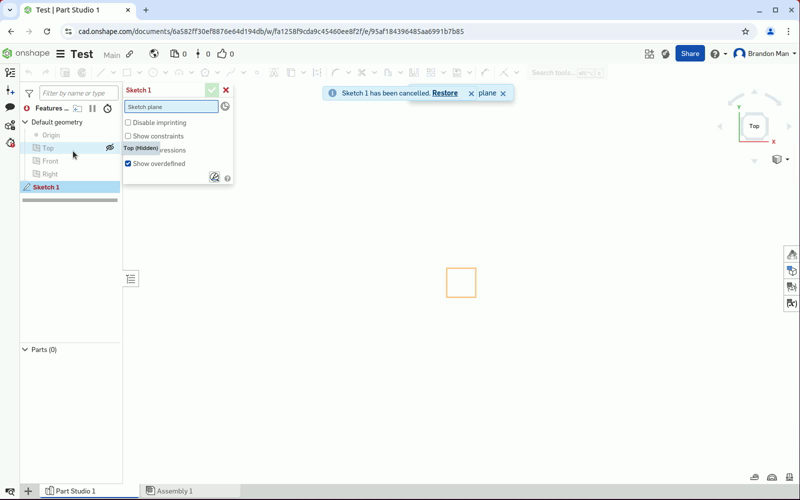
click(73, 150)
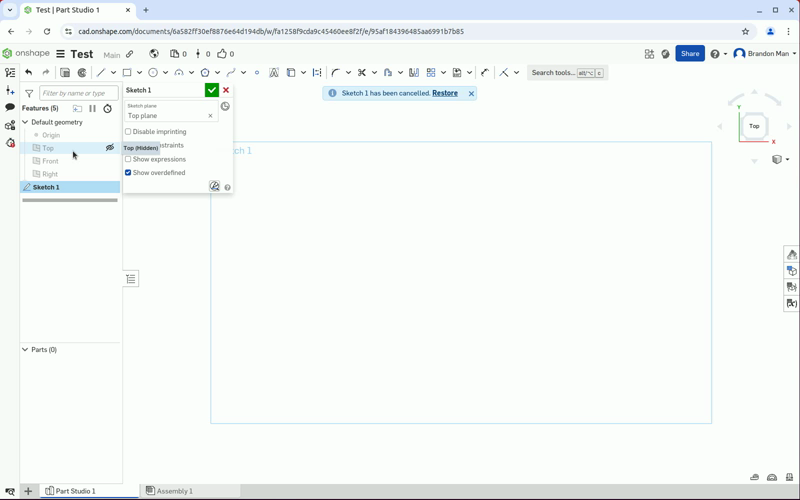
mouse_move(73, 352)
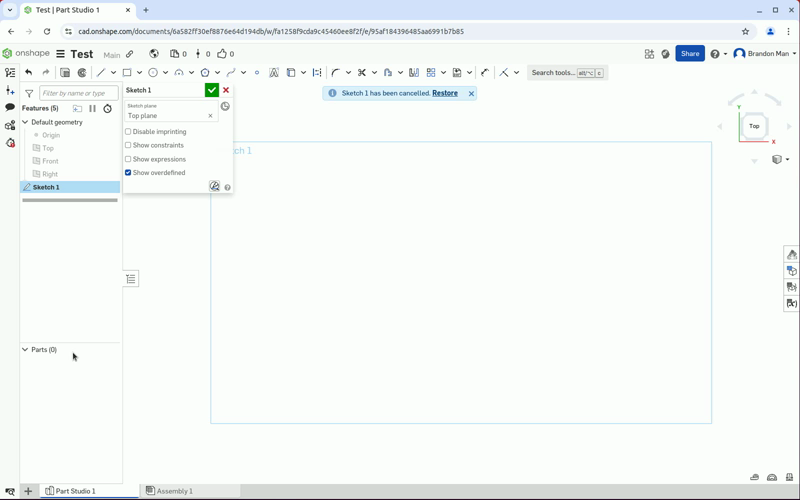
key(y)
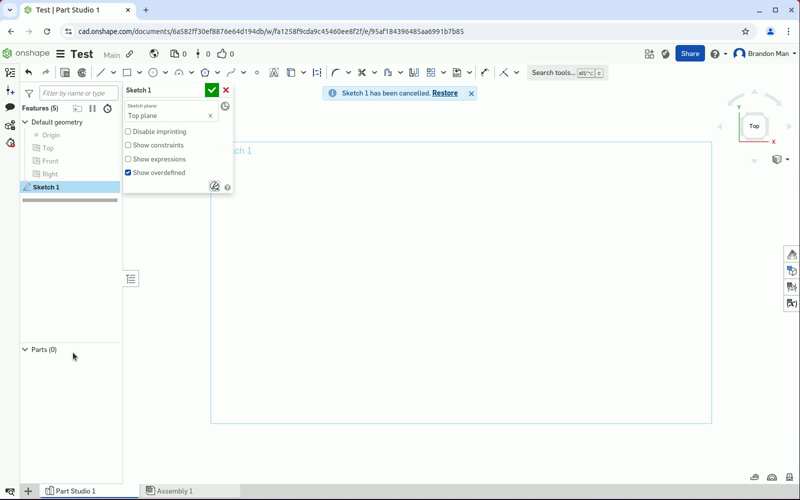
key(l)
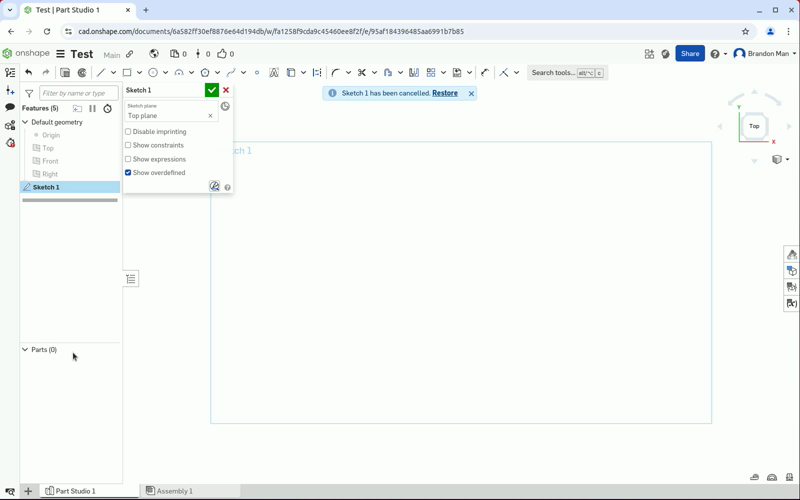
key_down(shift)
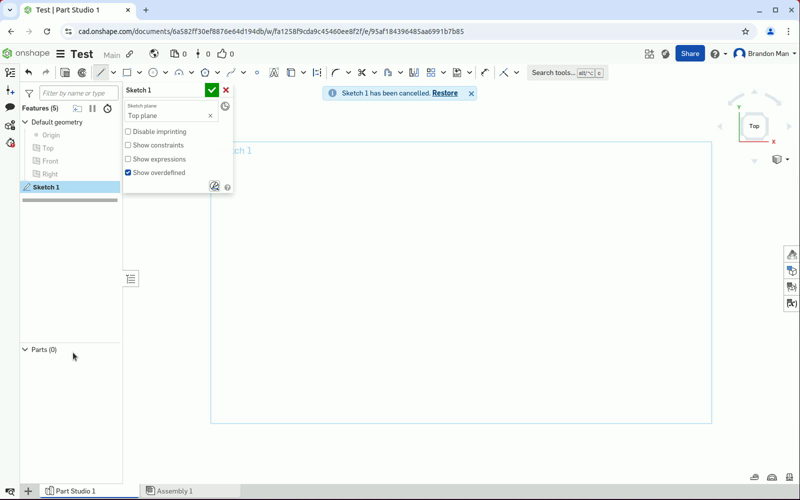
mouse_move(350, 384)
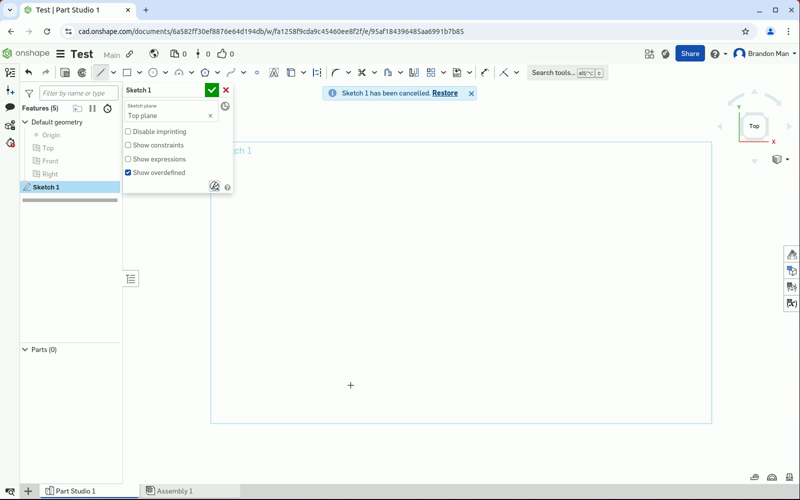
click(350, 384)
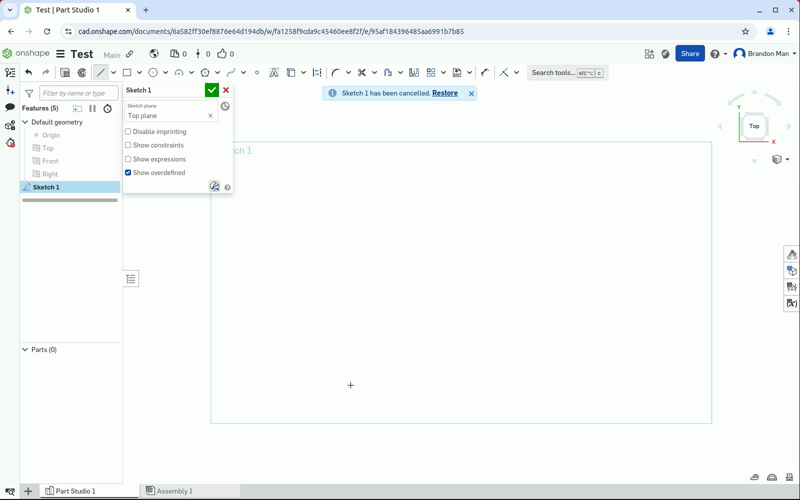
key_up(shift)
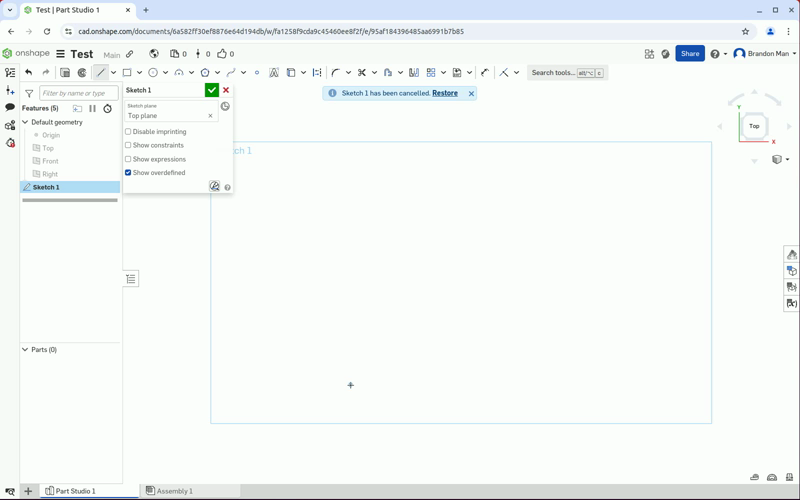
key_down(shift)
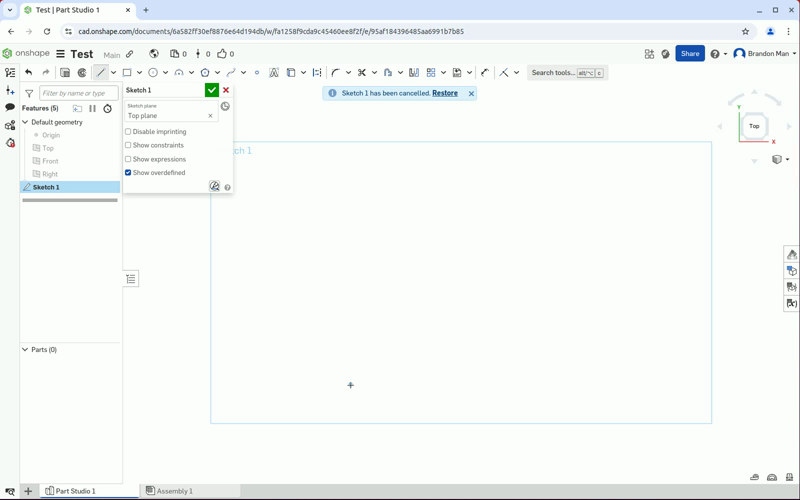
mouse_move(572, 384)
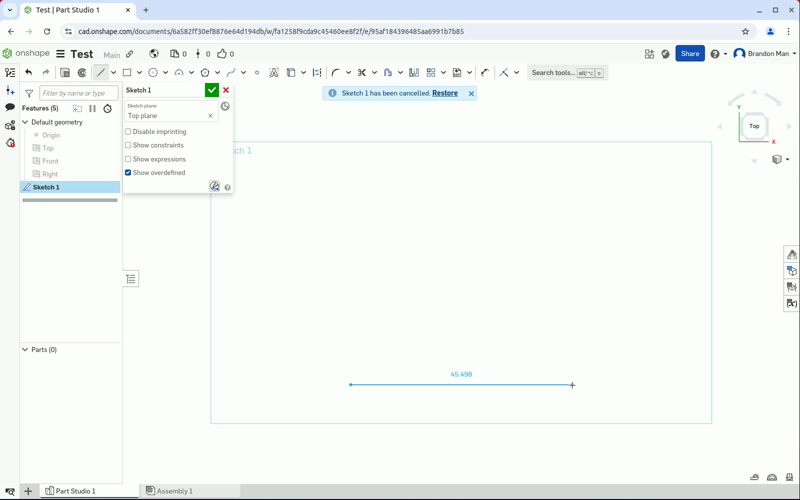
click(572, 384)
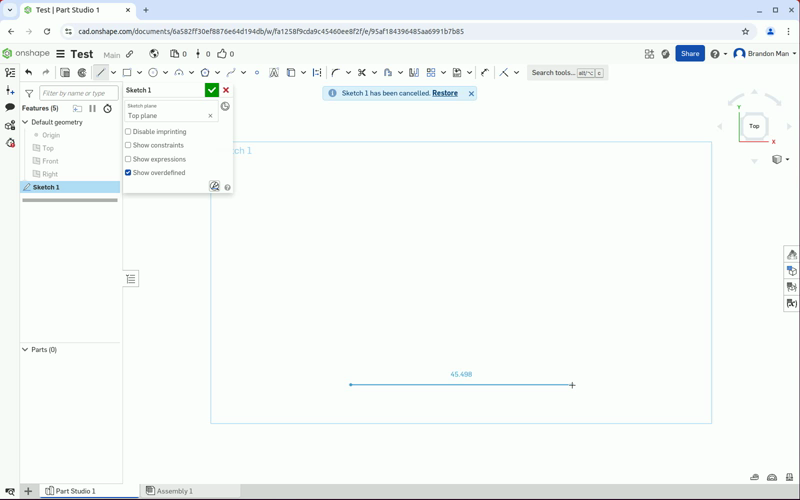
key_up(shift)
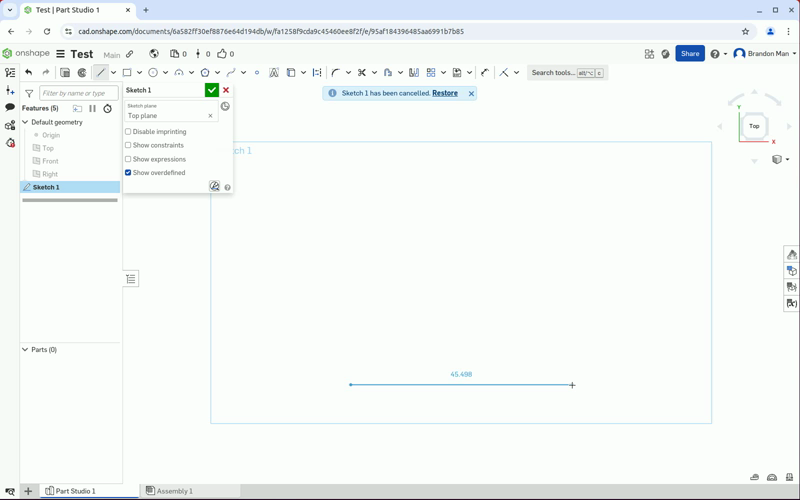
key_down(shift)
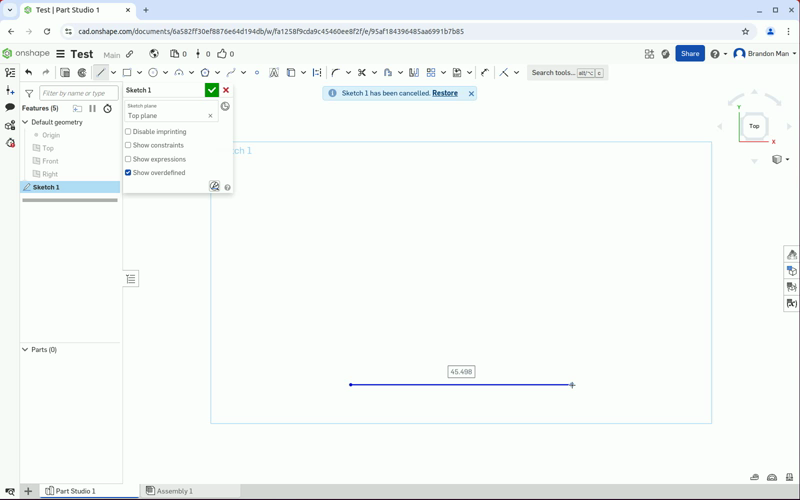
mouse_move(572, 179)
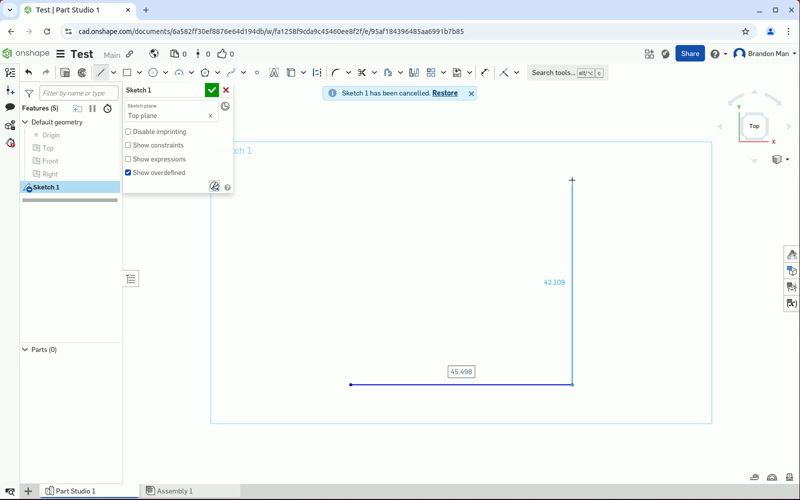
click(572, 179)
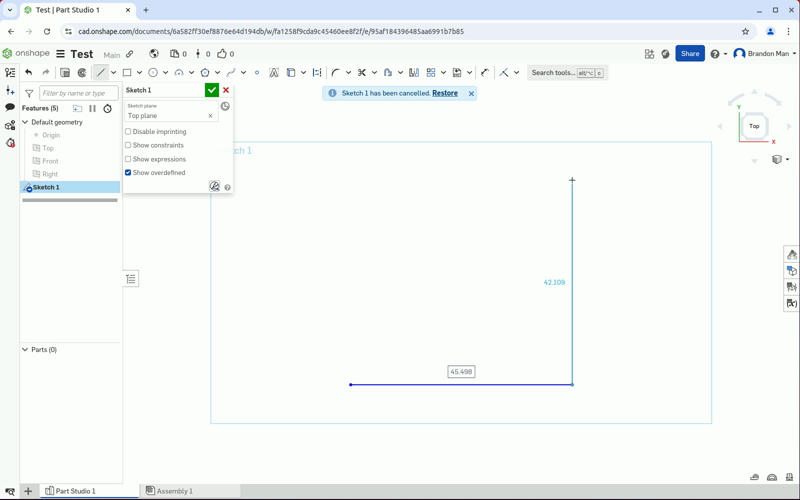
key_up(shift)
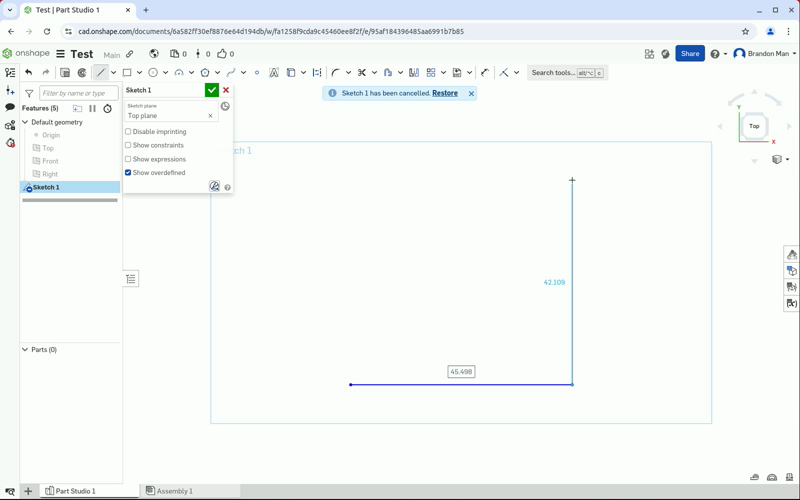
key_down(shift)
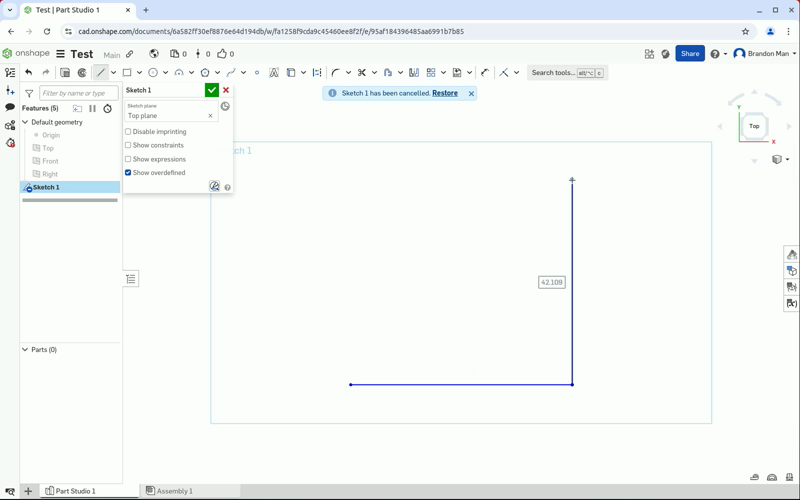
mouse_move(350, 179)
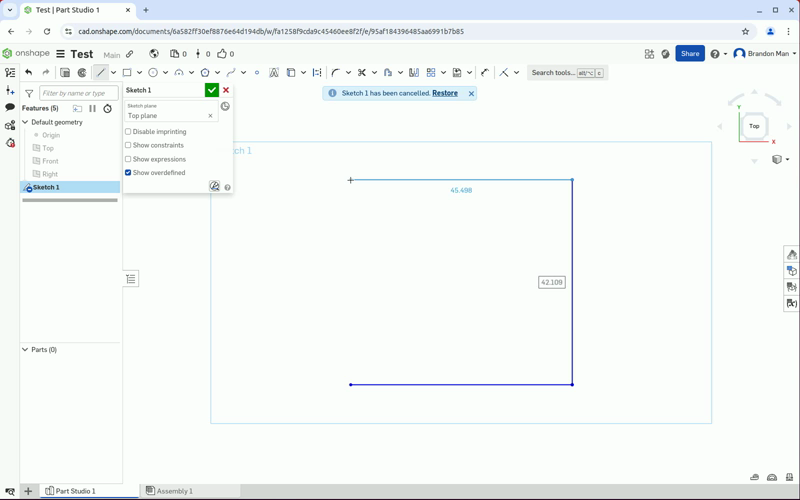
click(350, 179)
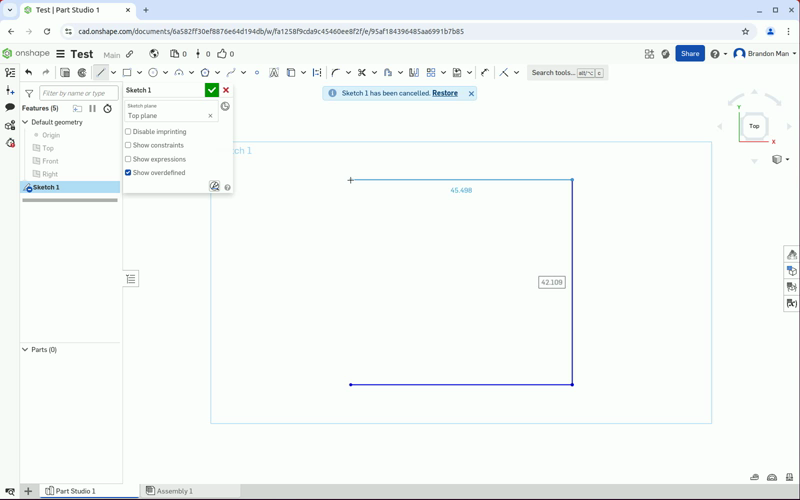
key_up(shift)
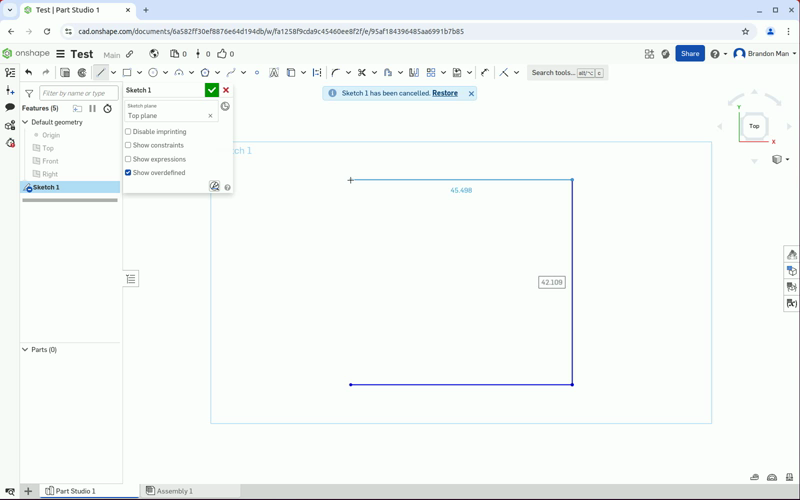
key_down(shift)
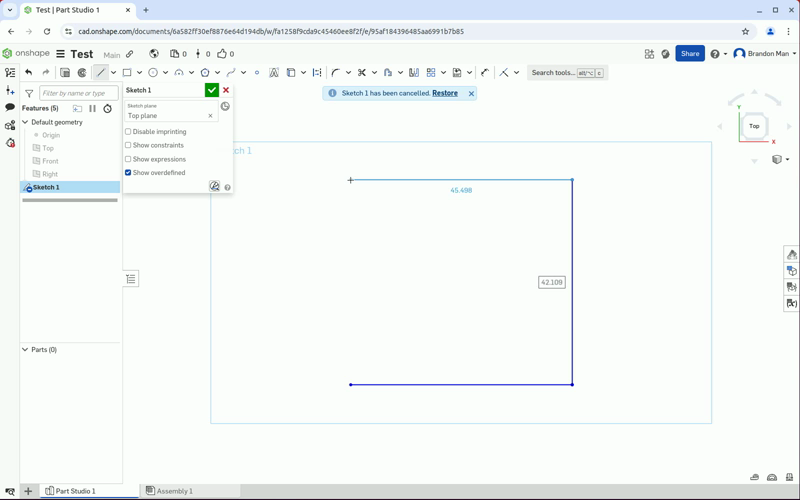
mouse_move(350, 384)
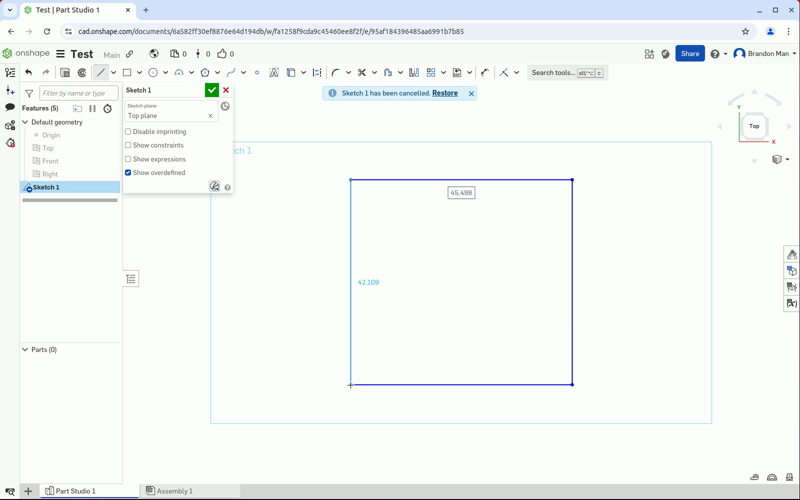
key_up(shift)
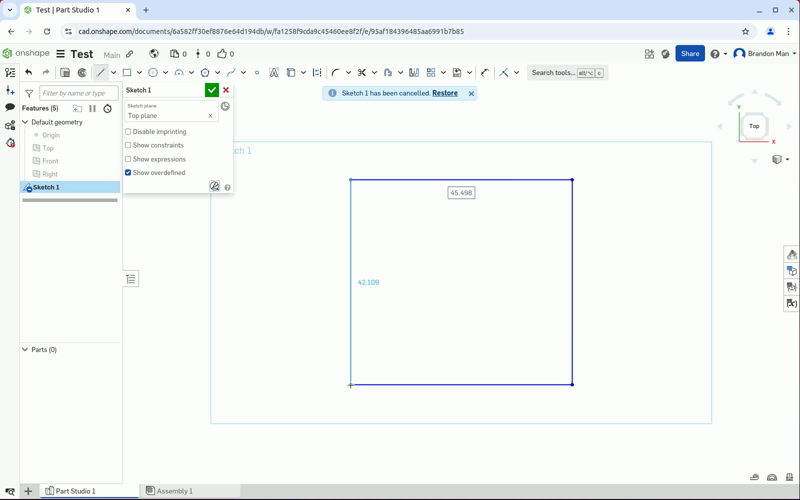
click(350, 384)
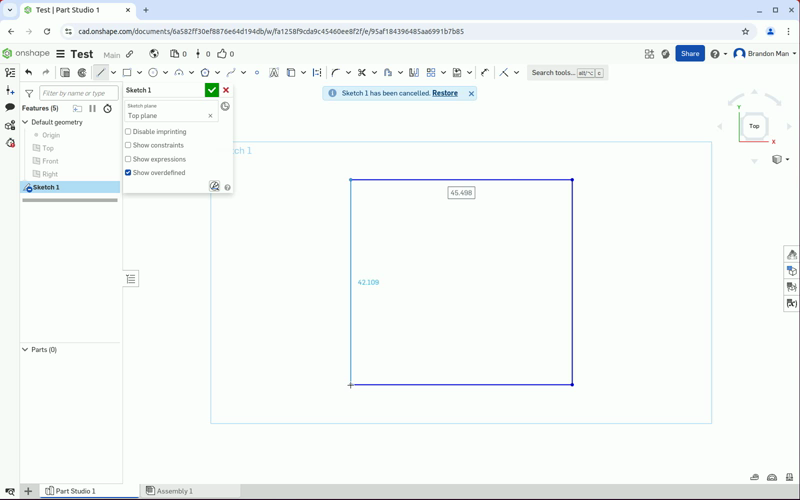
key(esc)
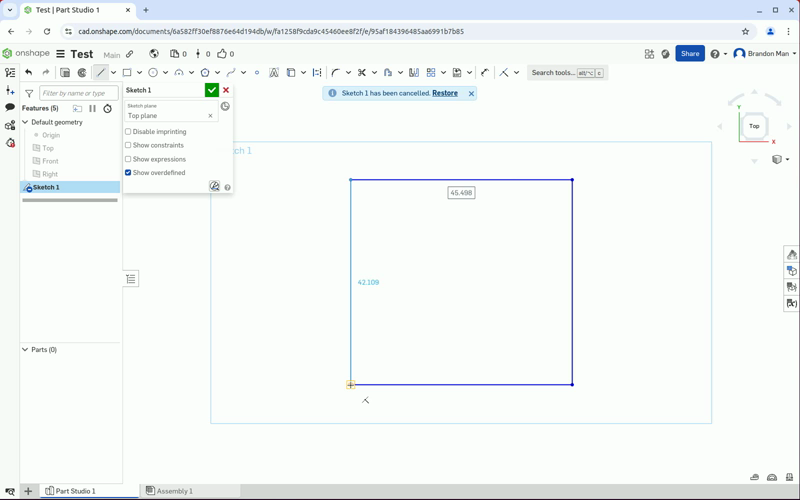
mouse_move(413, 222)
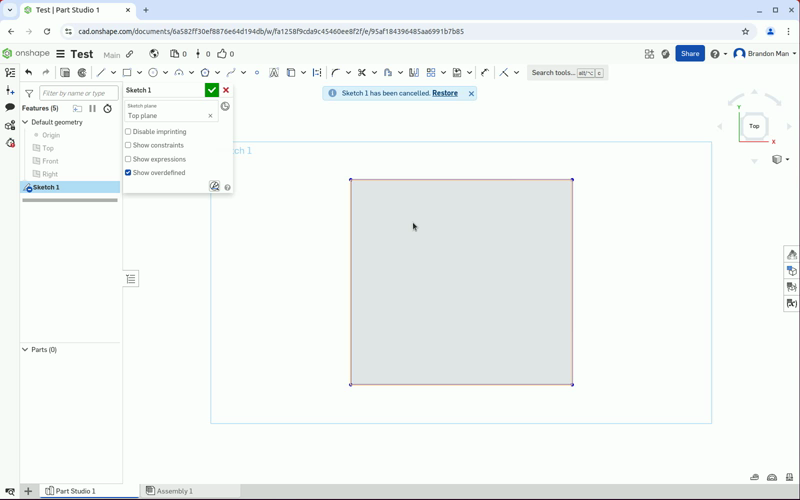
click(413, 222)
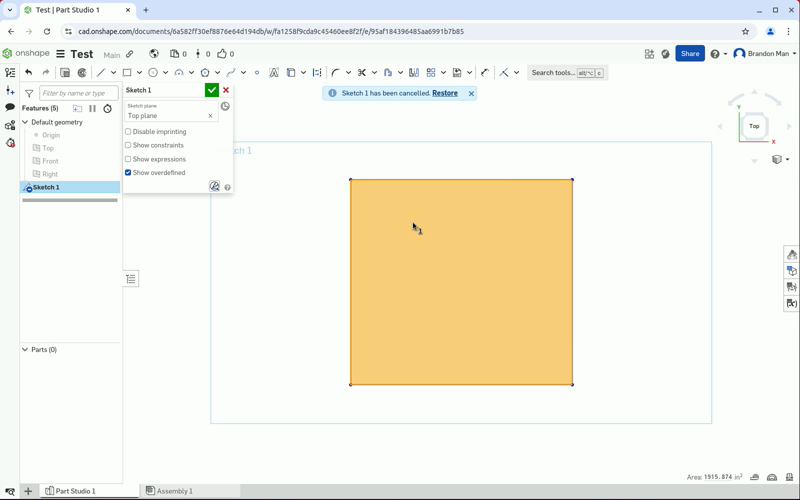
mouse_move(73, 352)
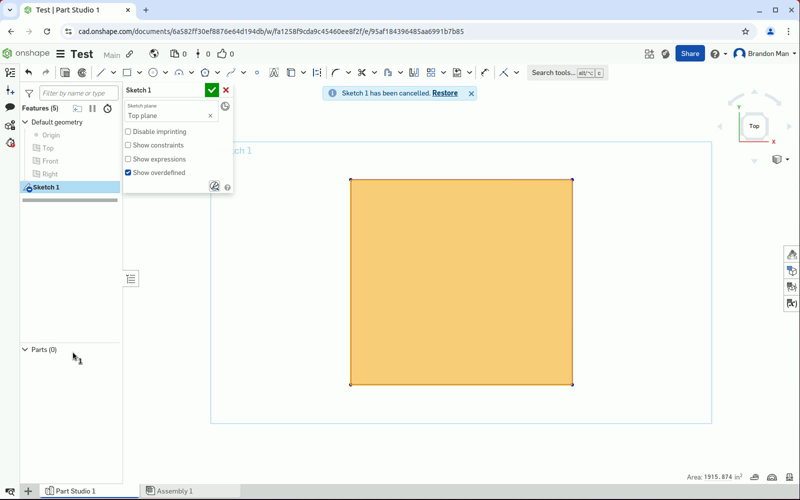
key(shift+y)
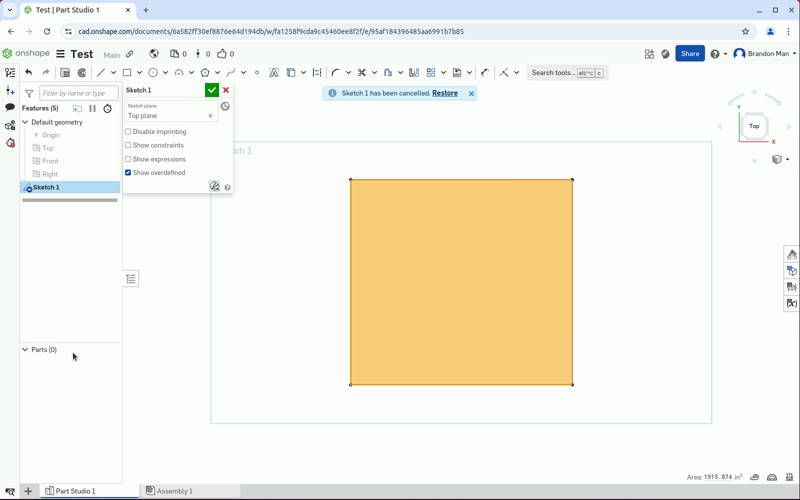
key(shift+e)
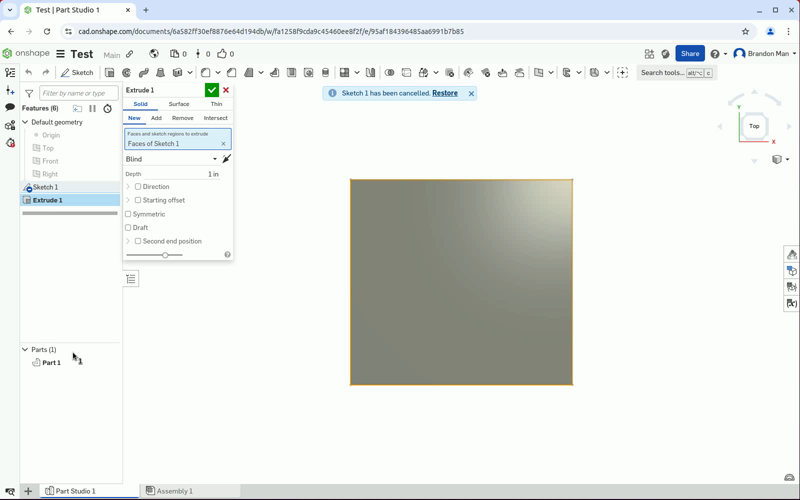
mouse_move(143, 106)
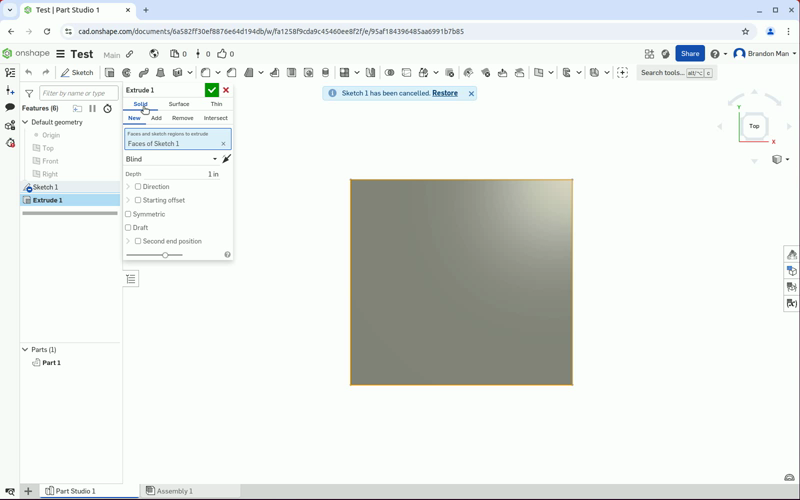
click(143, 106)
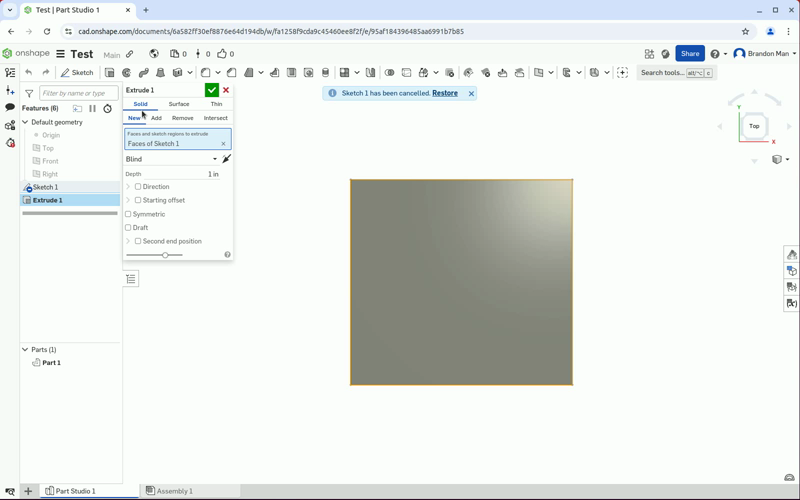
mouse_move(137, 120)
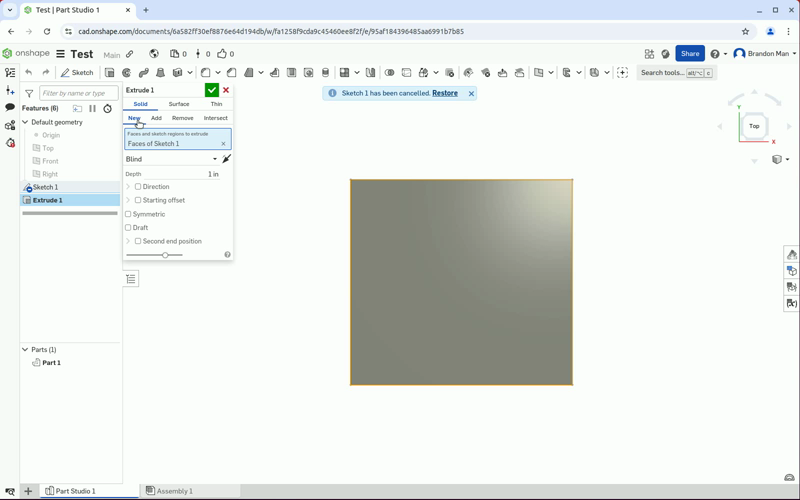
click(137, 120)
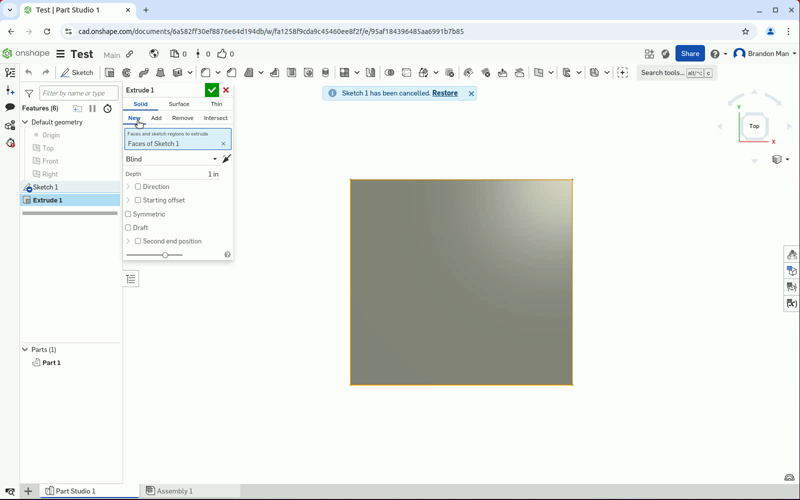
key(tab, 4)
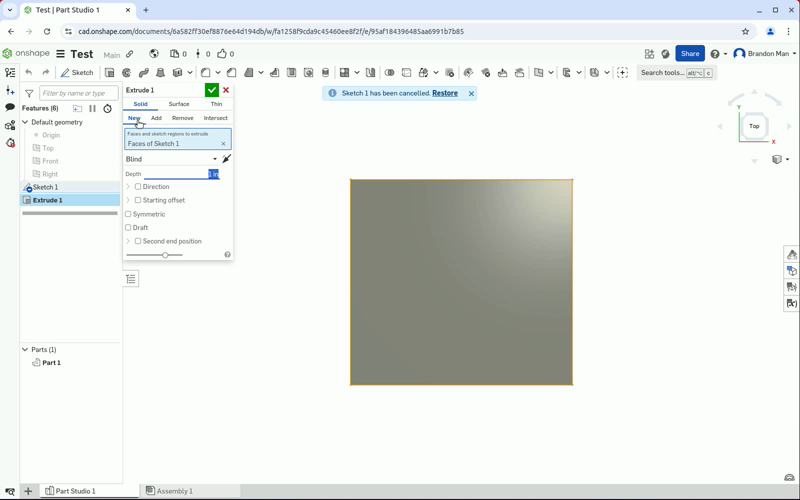
text(3.37)
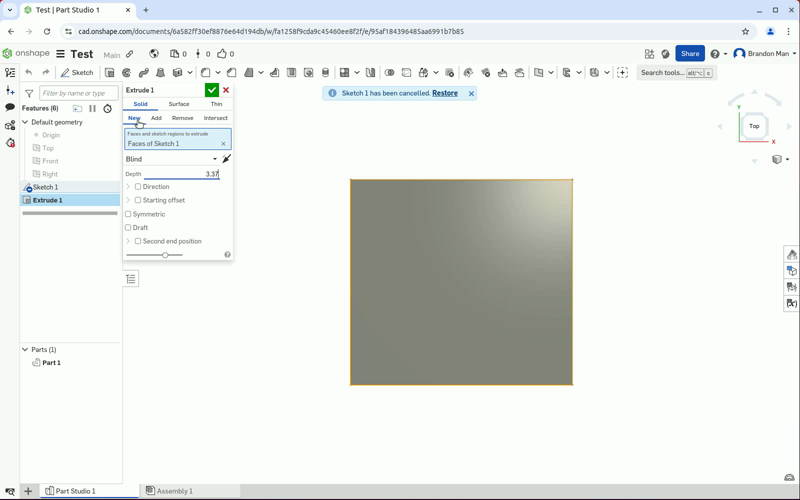
key(enter)
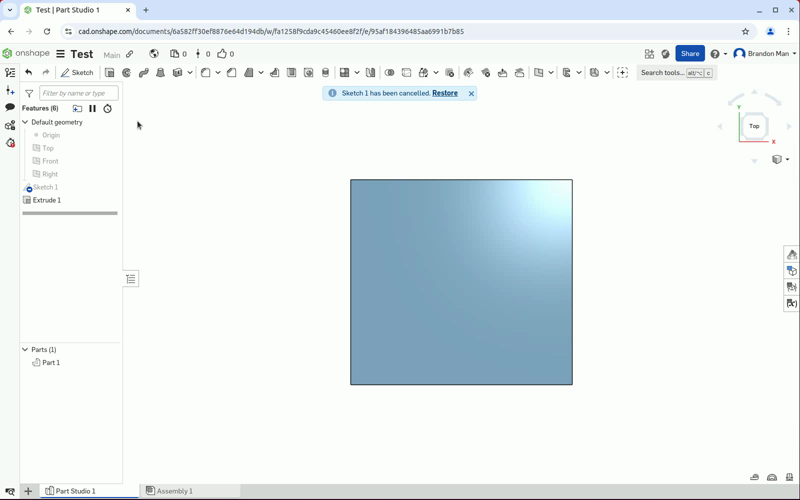
key(shift+h)
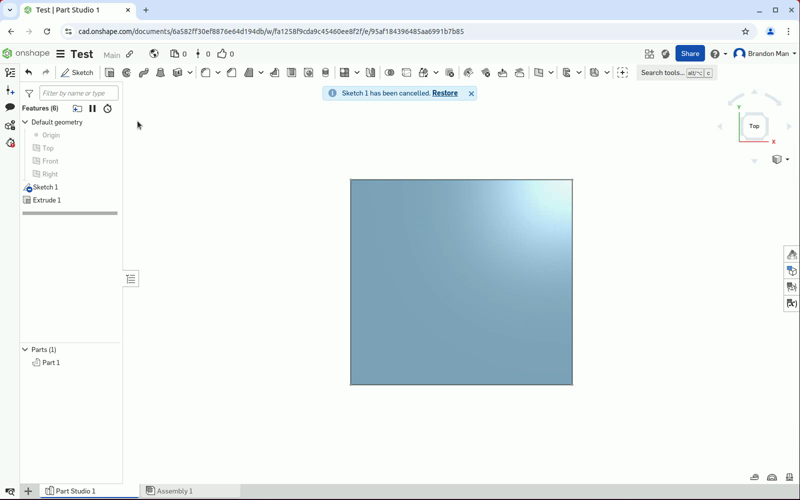
key(shift+h)
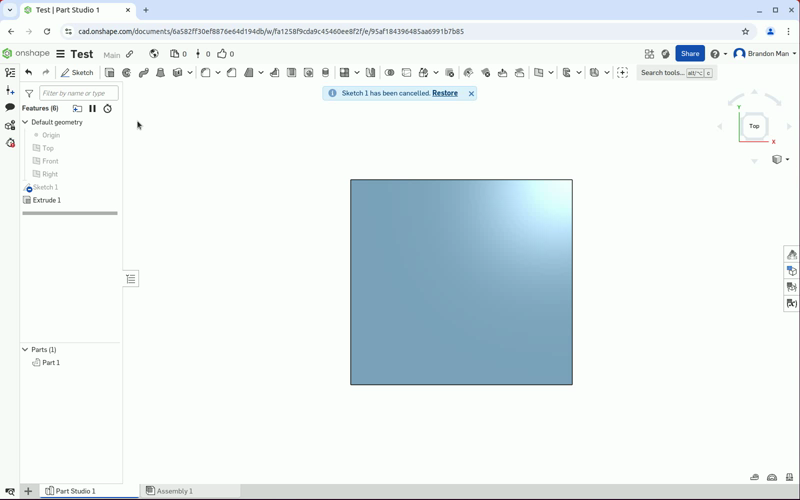
mouse_move(73, 189)
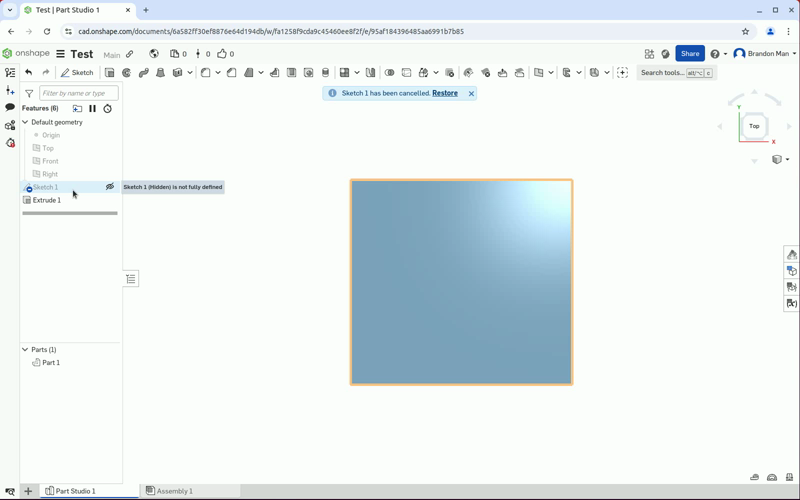
click(73, 189)
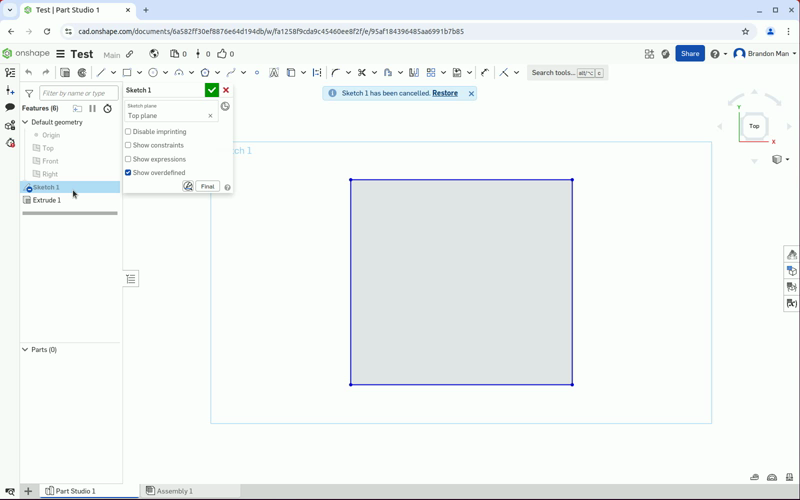
mouse_move(229, 92)
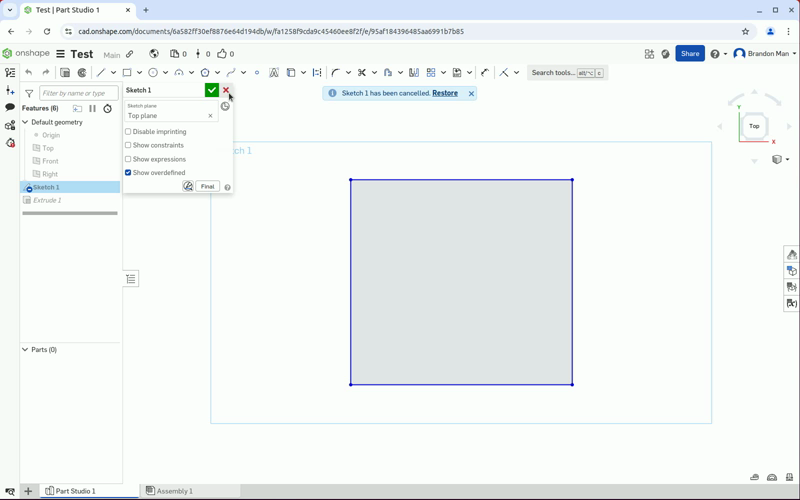
click(229, 92)
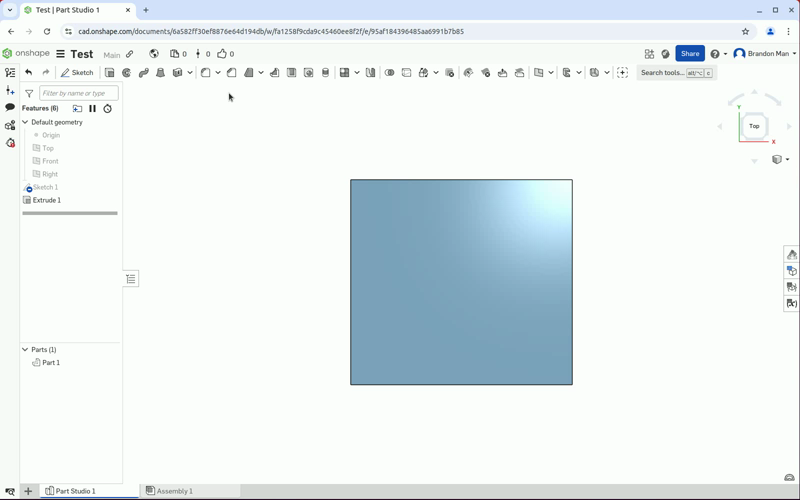
mouse_move(541, 75)
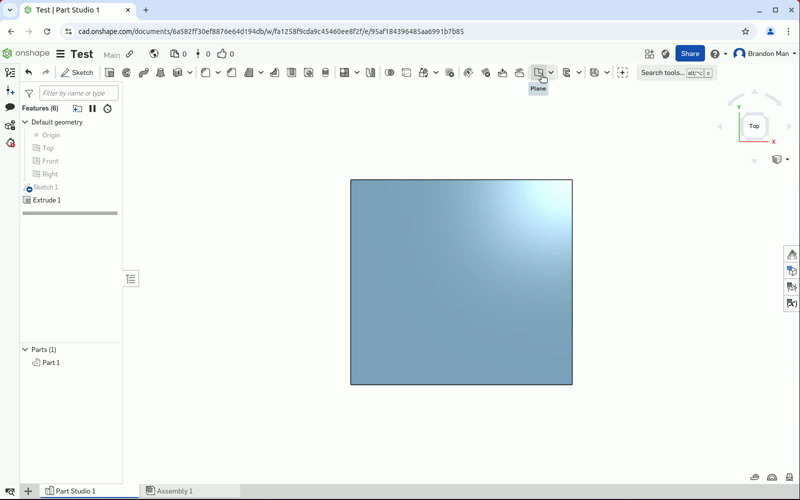
click(541, 75)
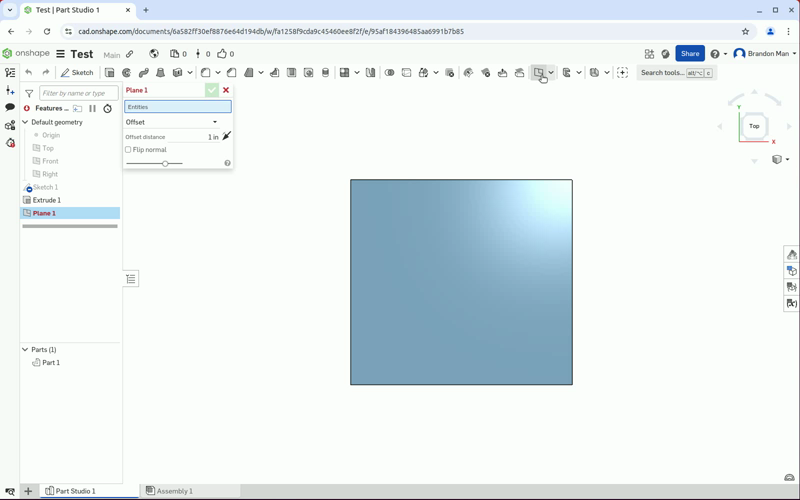
mouse_move(73, 150)
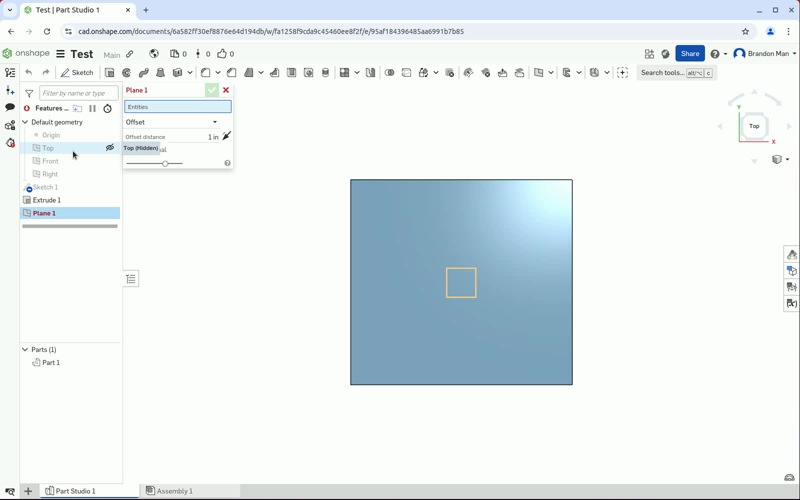
click(73, 150)
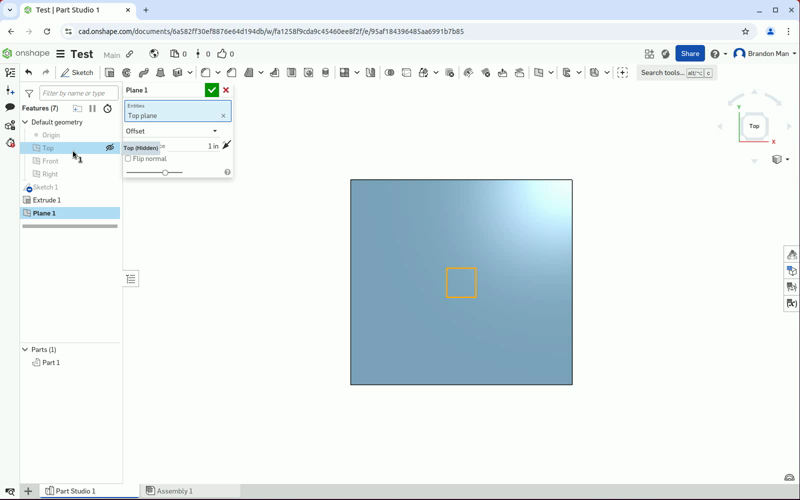
key(tab, 2)
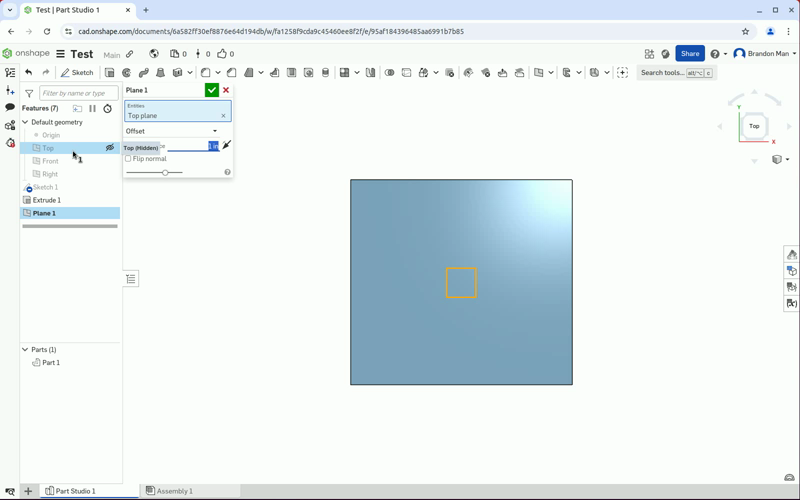
text(3.358)
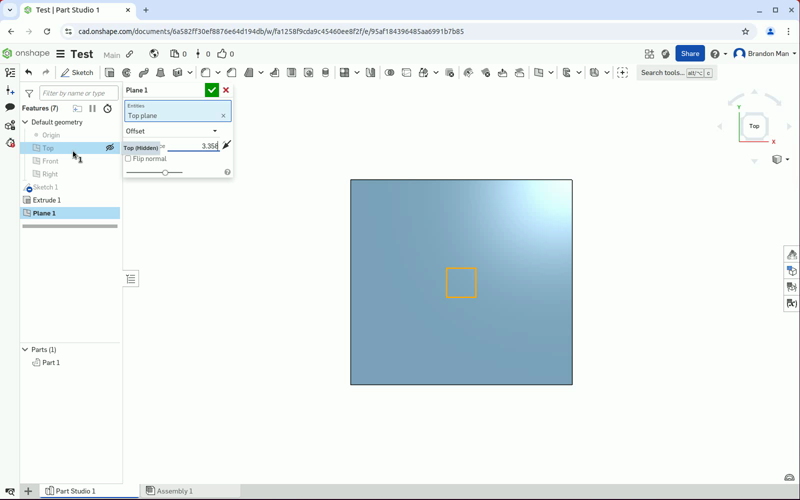
key(enter, 2)
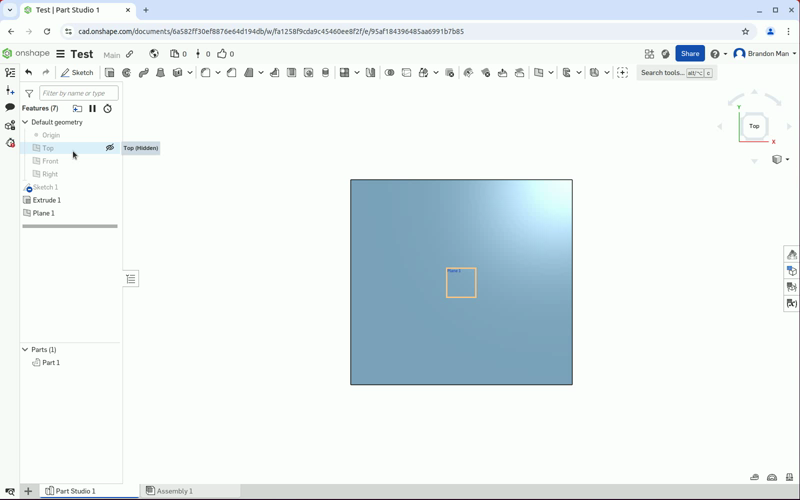
key(shift+s)
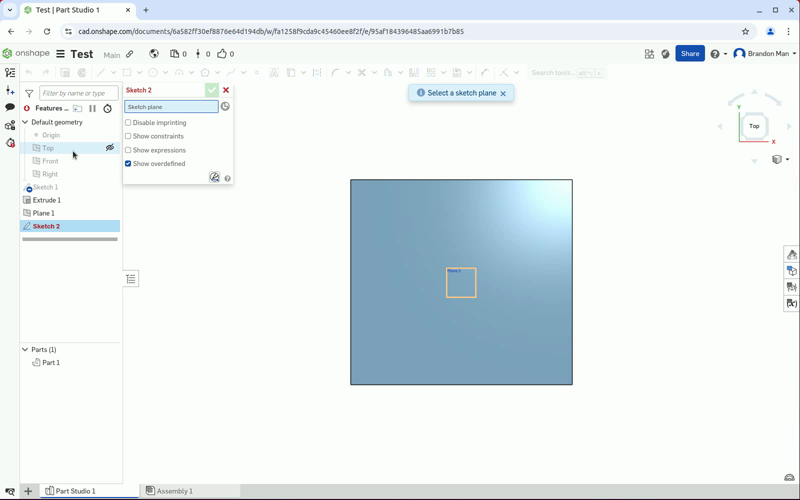
mouse_move(73, 215)
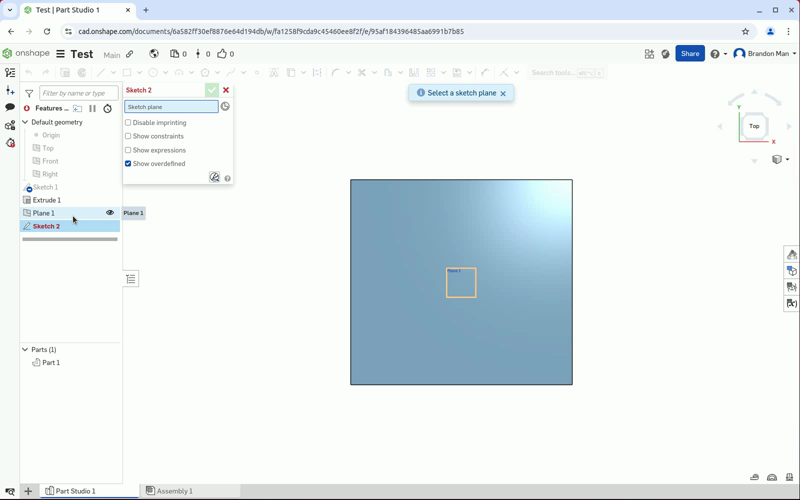
click(73, 215)
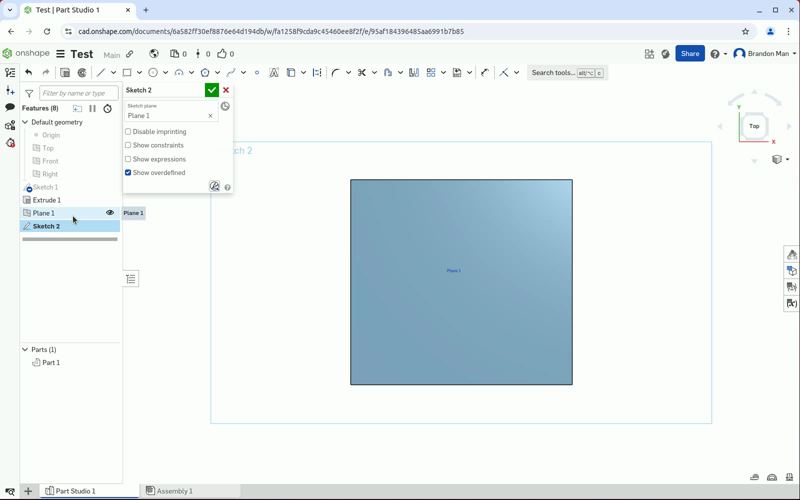
mouse_move(73, 352)
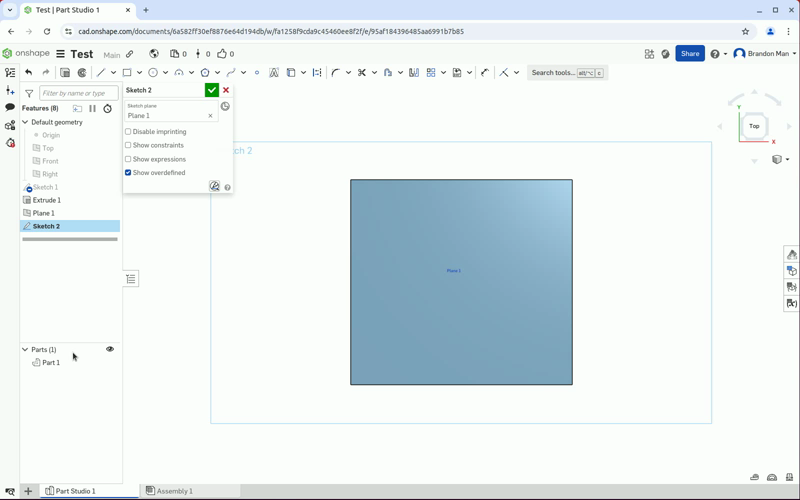
key(y)
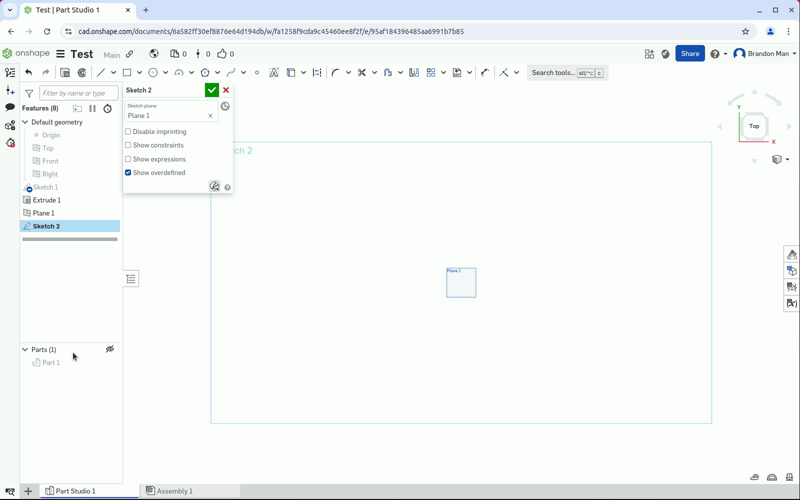
key(c)
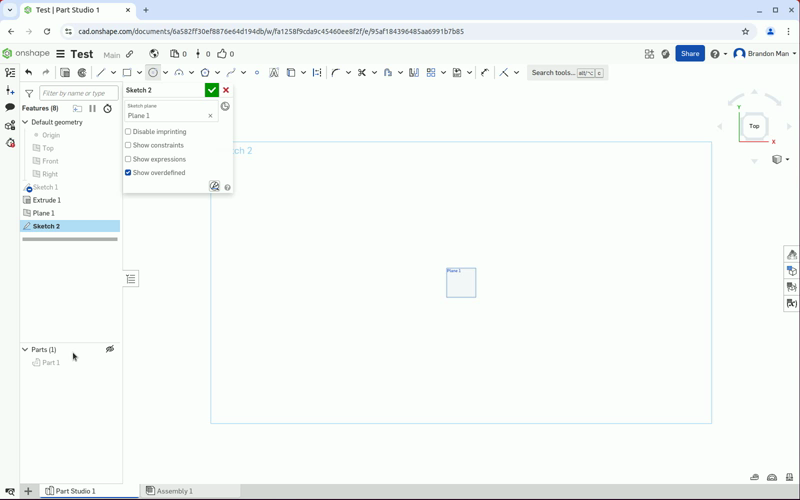
key_down(shift)
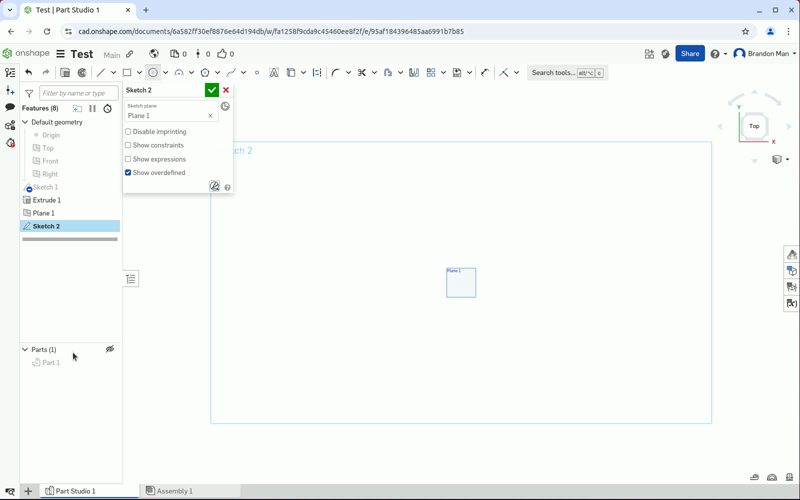
mouse_move(460, 282)
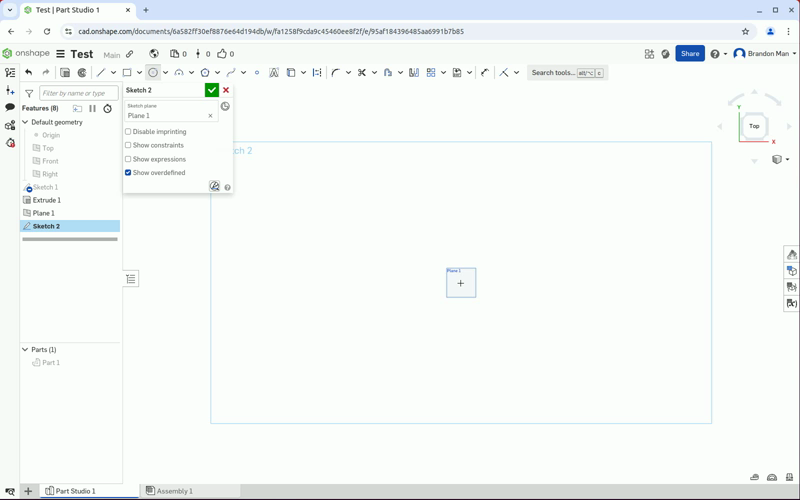
click(460, 282)
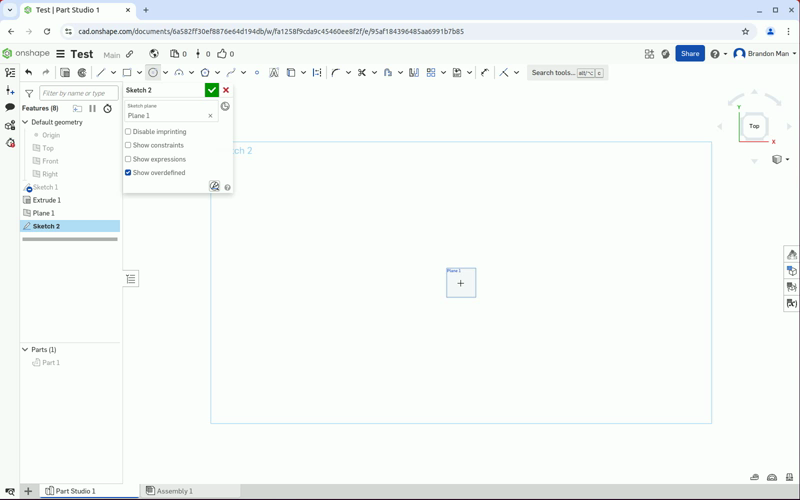
key_up(shift)
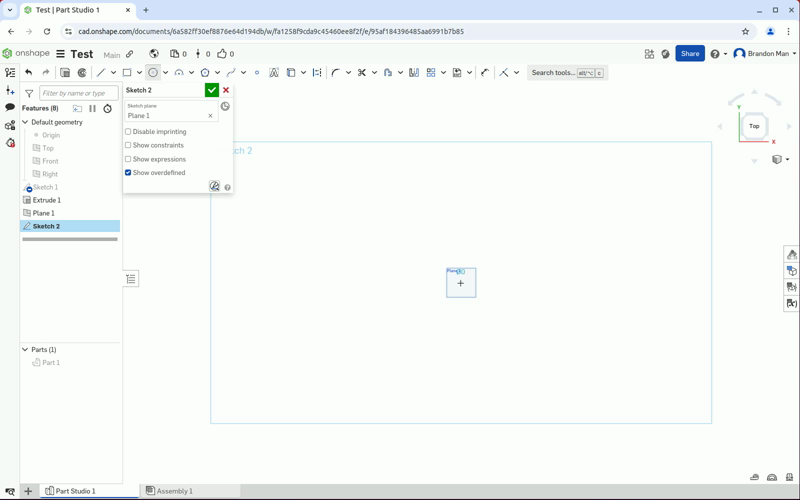
mouse_move(548, 282)
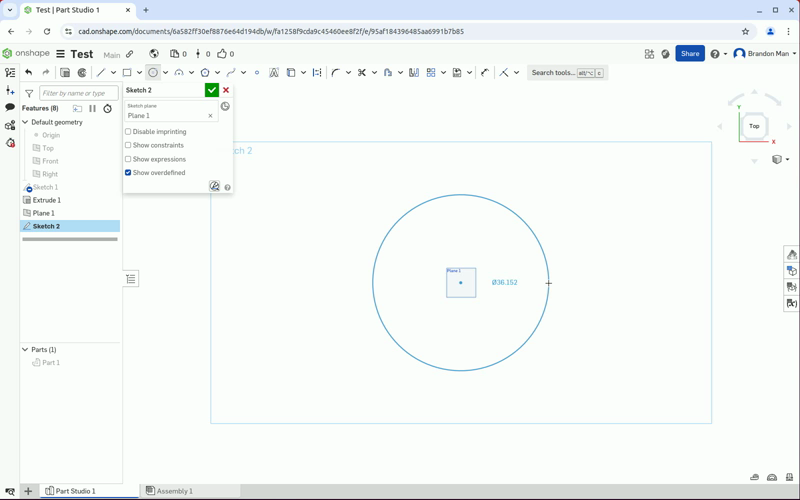
click(548, 282)
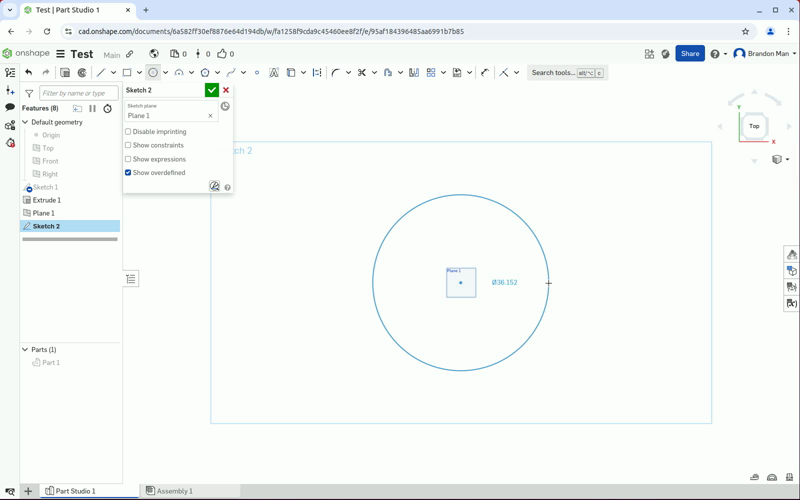
key(esc)
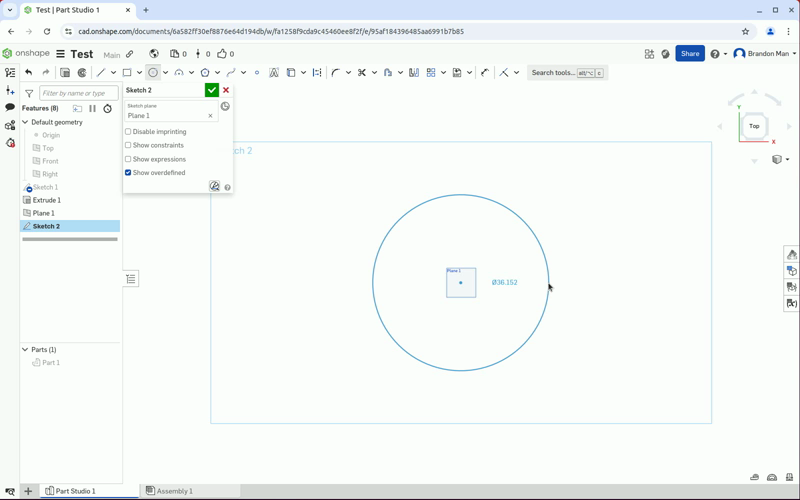
mouse_move(515, 273)
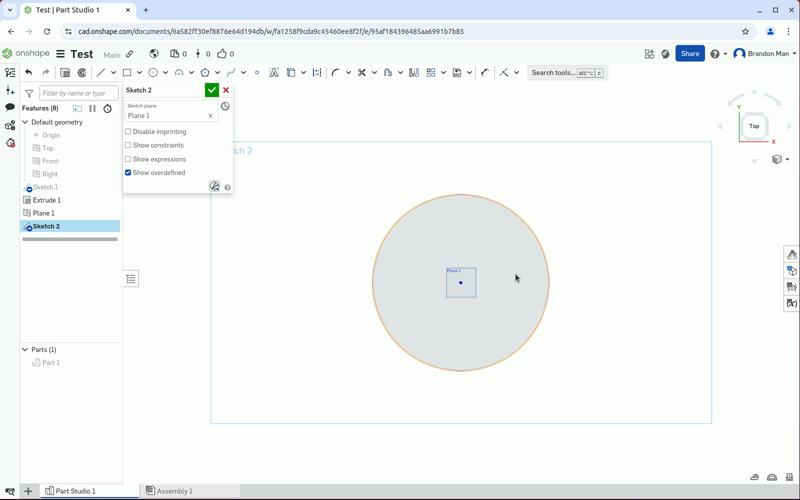
click(515, 273)
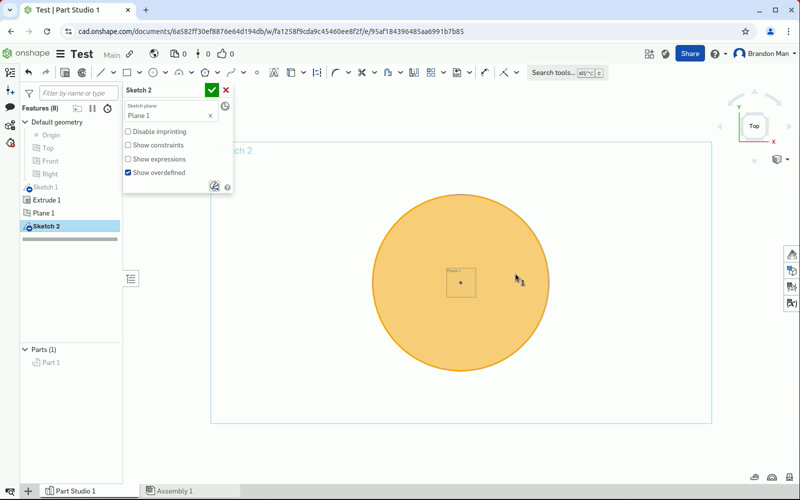
mouse_move(73, 352)
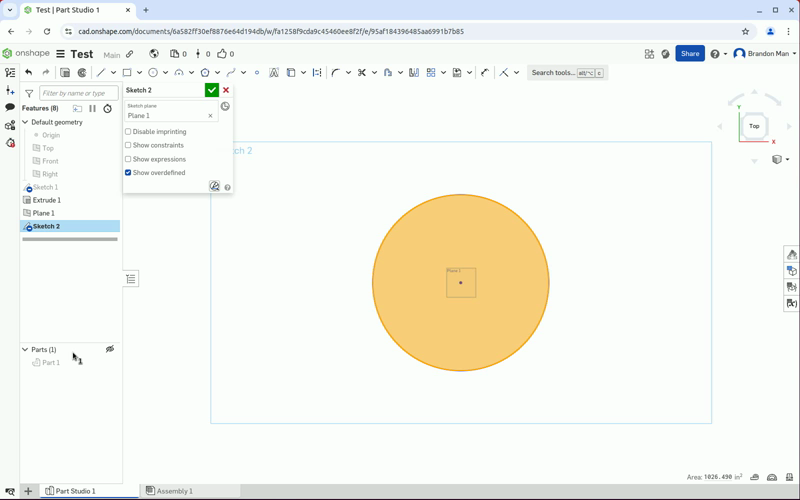
key(shift+y)
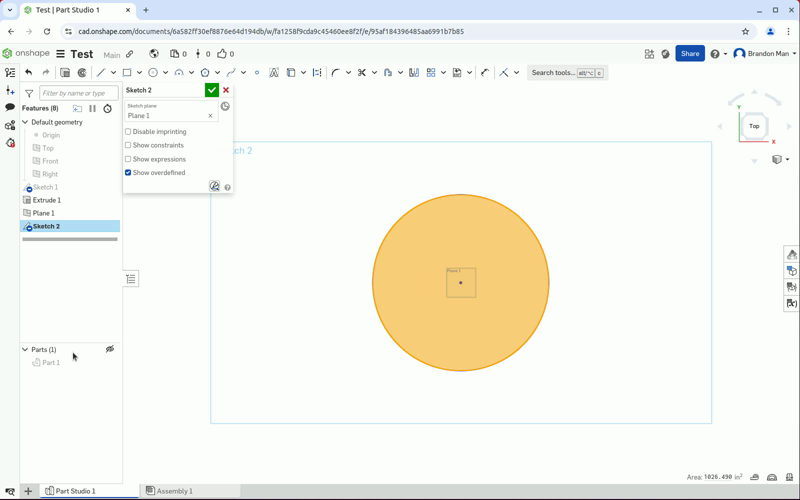
key(shift+e)
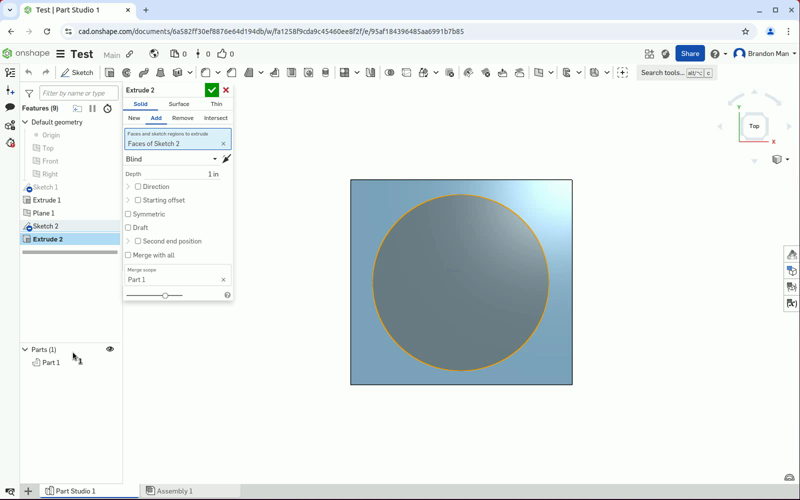
mouse_move(143, 106)
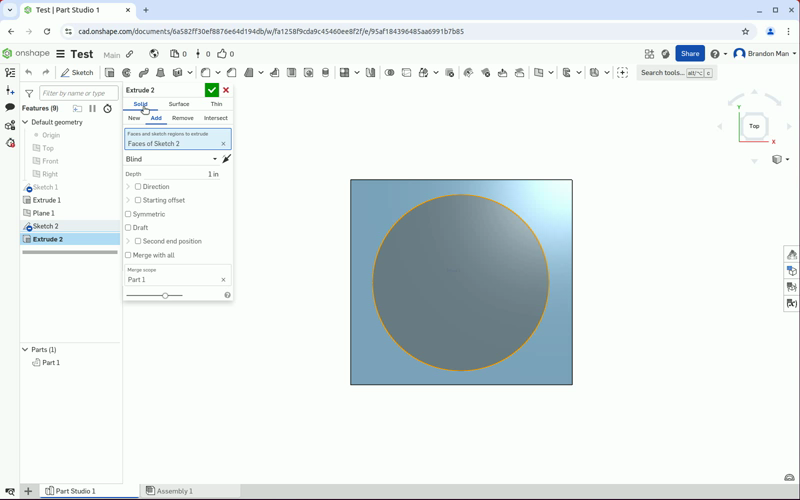
click(143, 106)
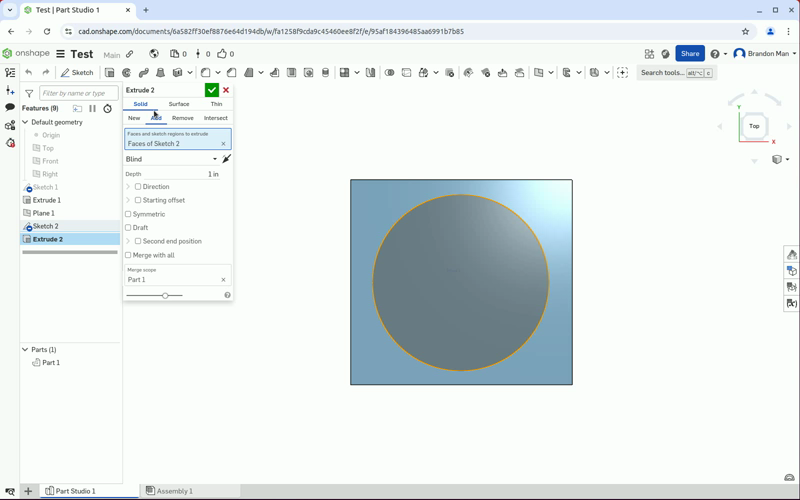
mouse_move(186, 120)
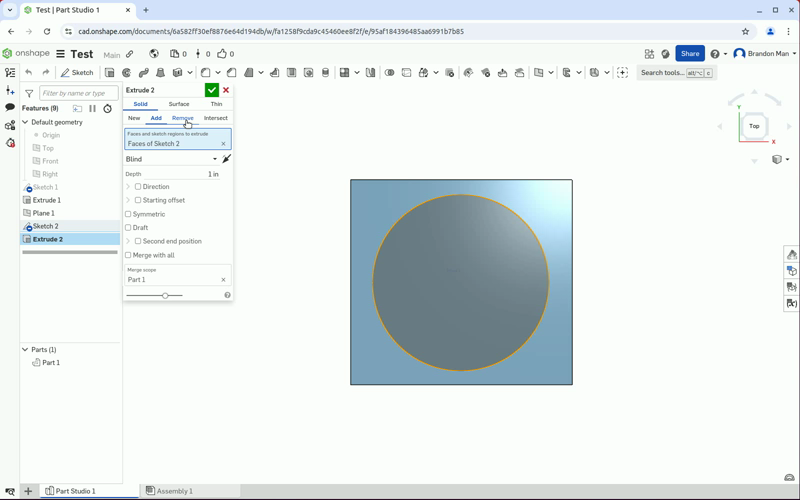
click(186, 120)
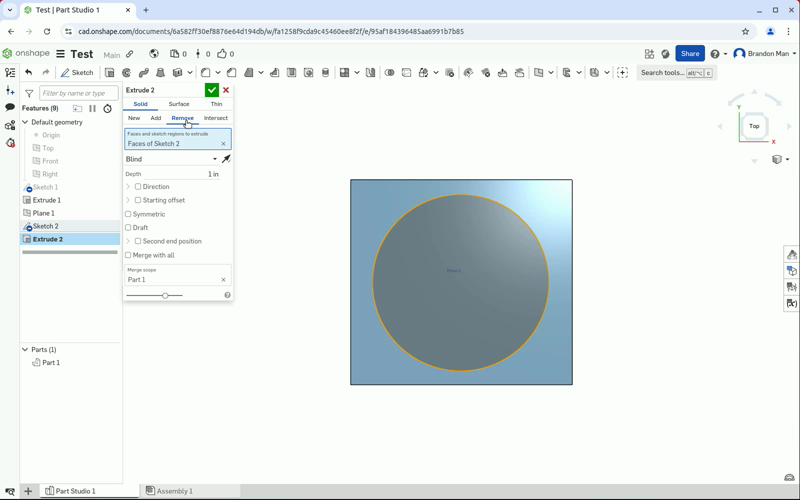
key(tab, 4)
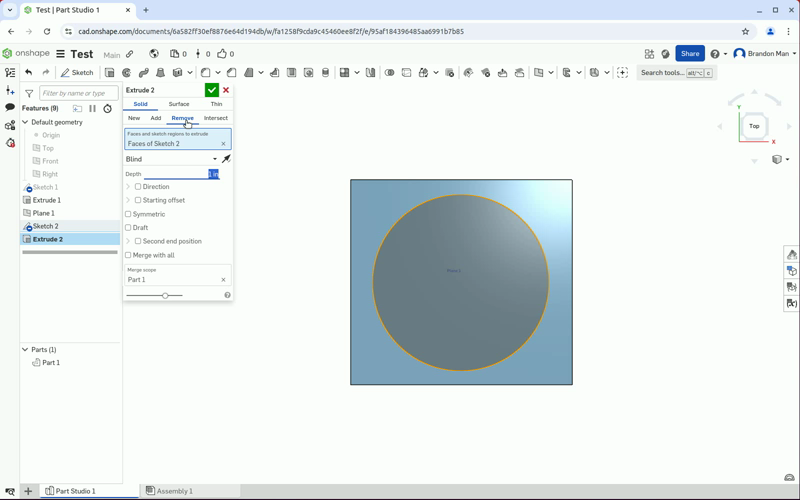
text(1.685)
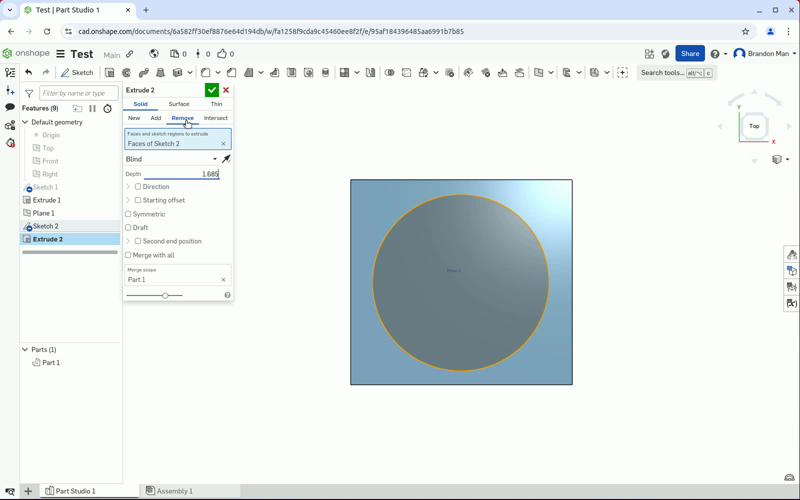
key(tab, 6)
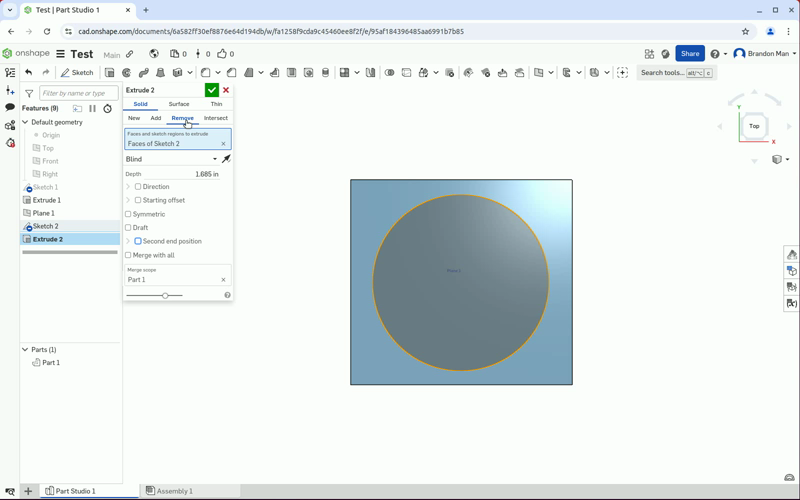
key(space)
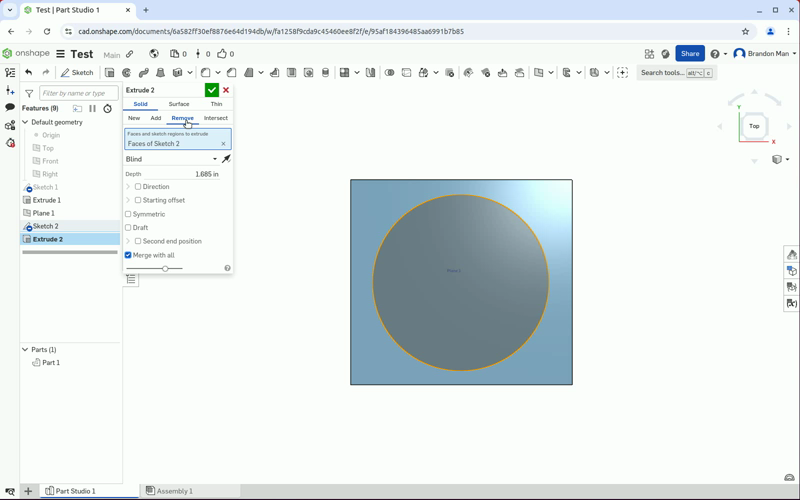
key(enter)
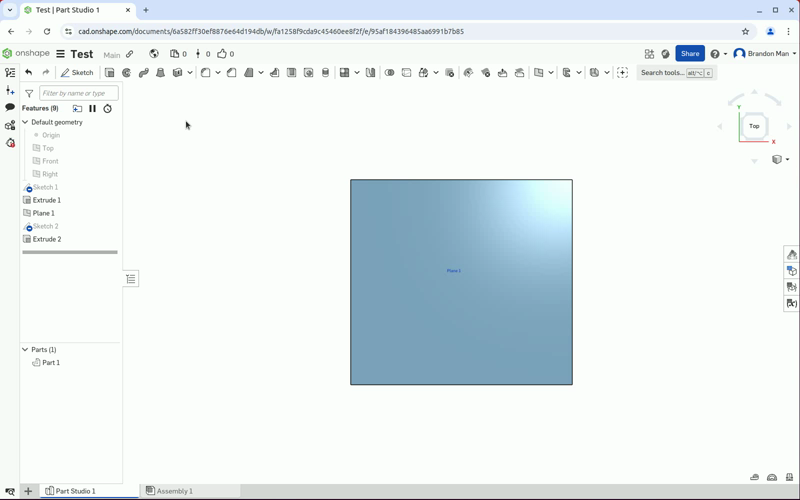
key(shift+h)
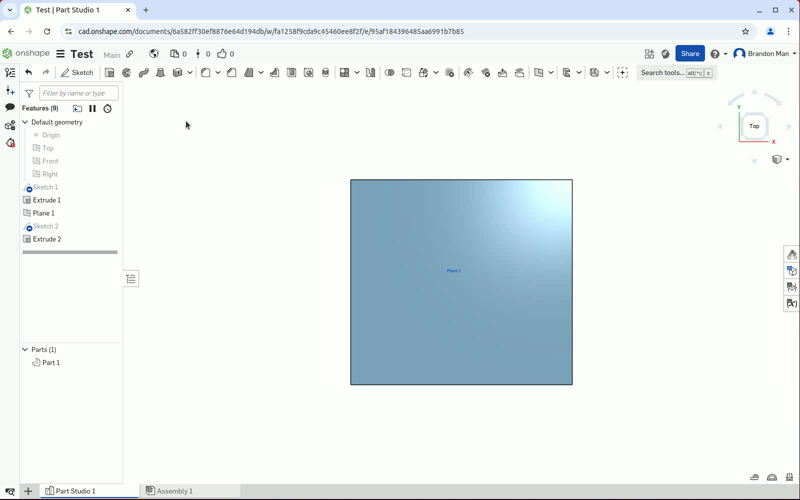
key(shift+h)
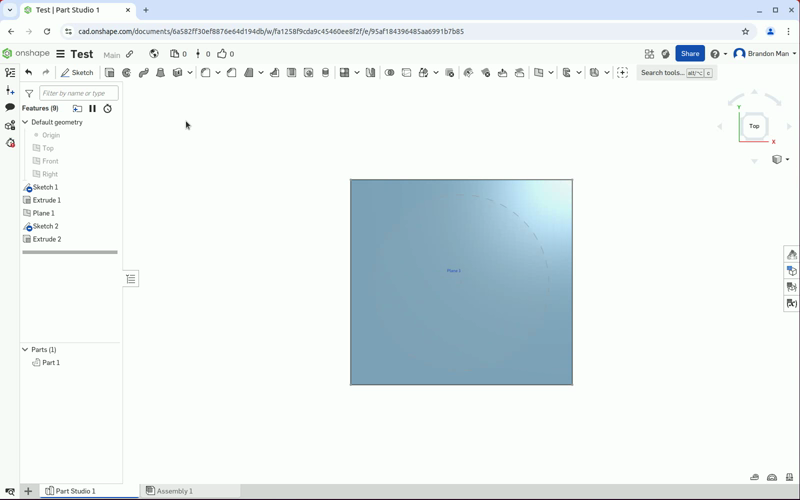
key(shift+7)
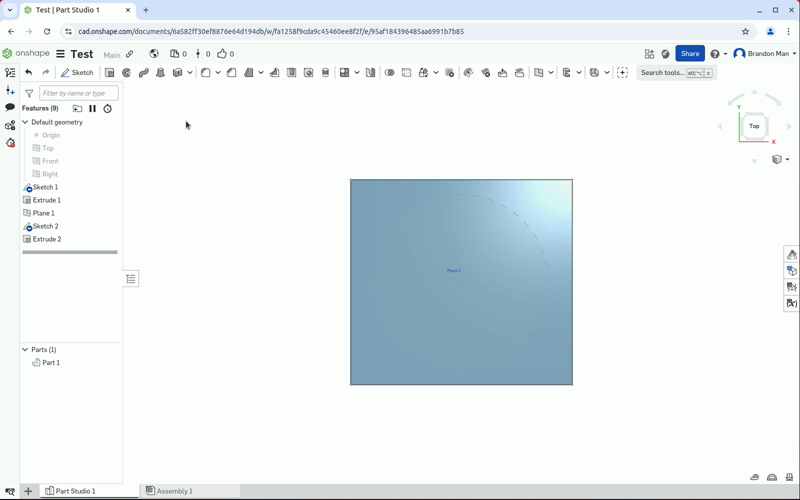
key(up, 3)
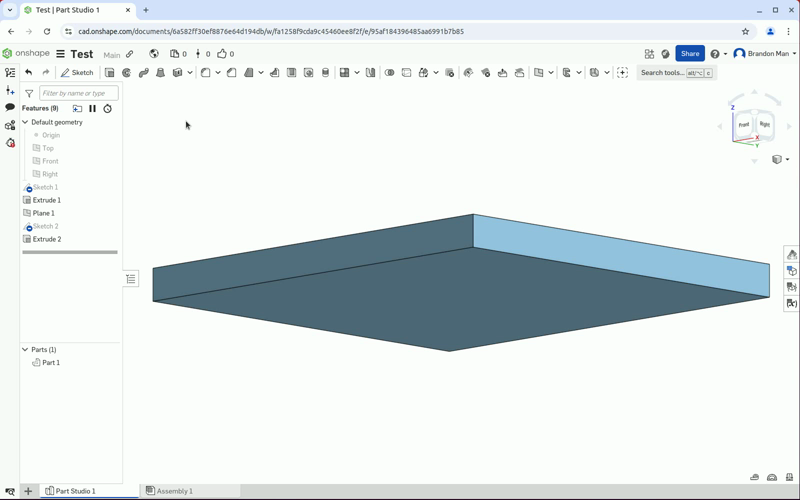
key(left, 3)
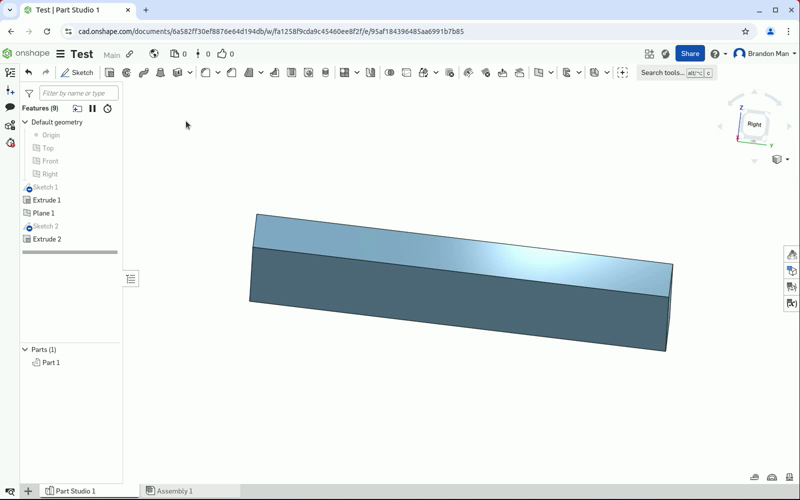
key(right, 3)
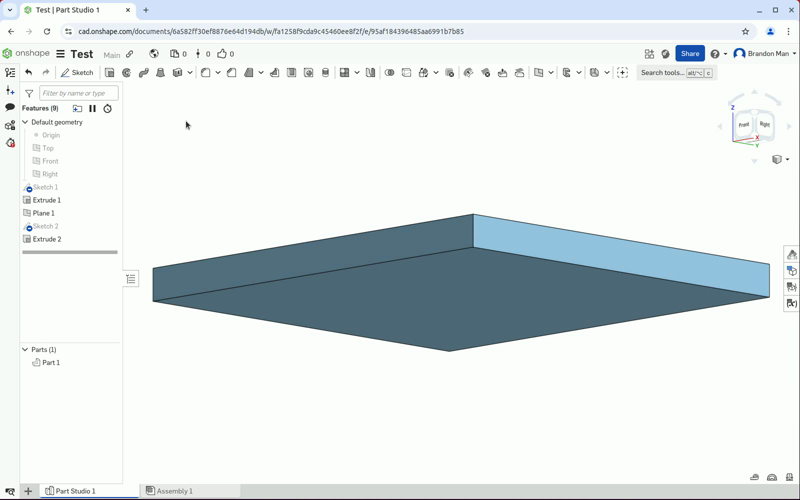
key(down, 3)
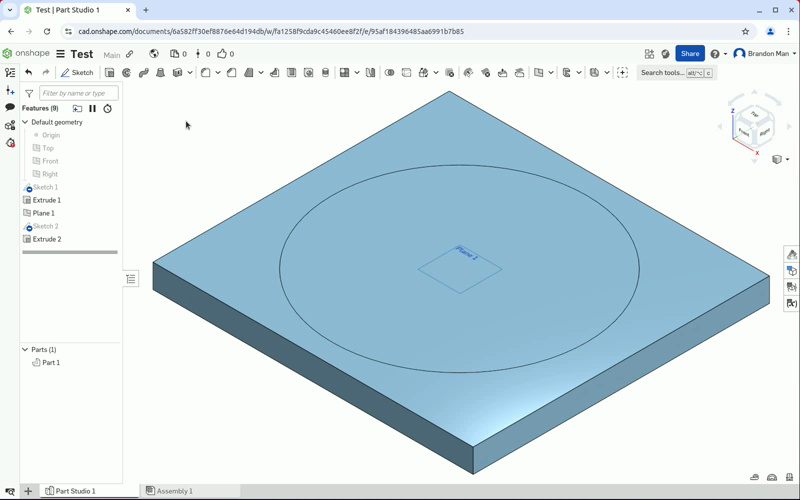
mouse_move(73, 189)
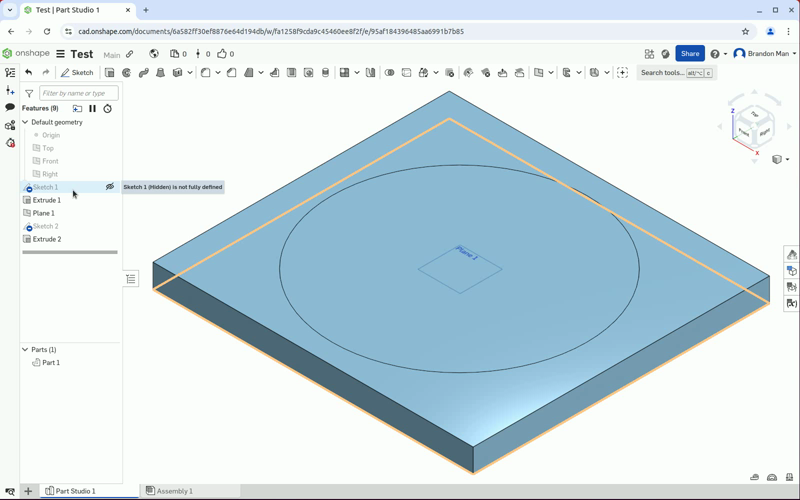
click(73, 189)